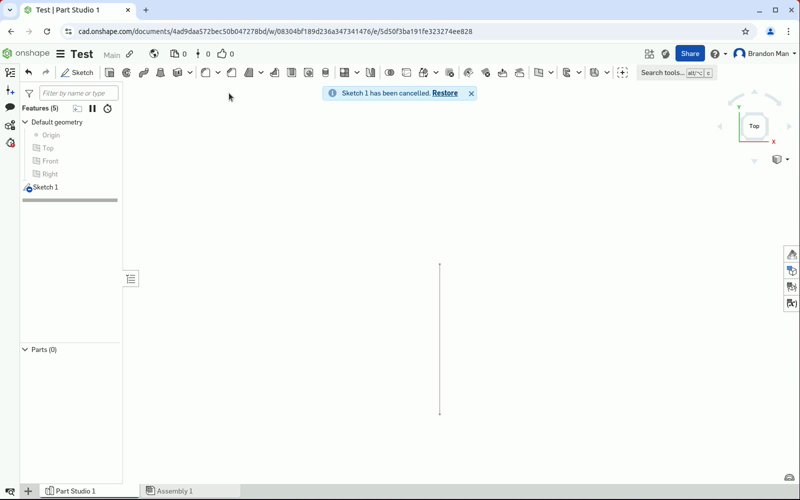
key(shift+h)
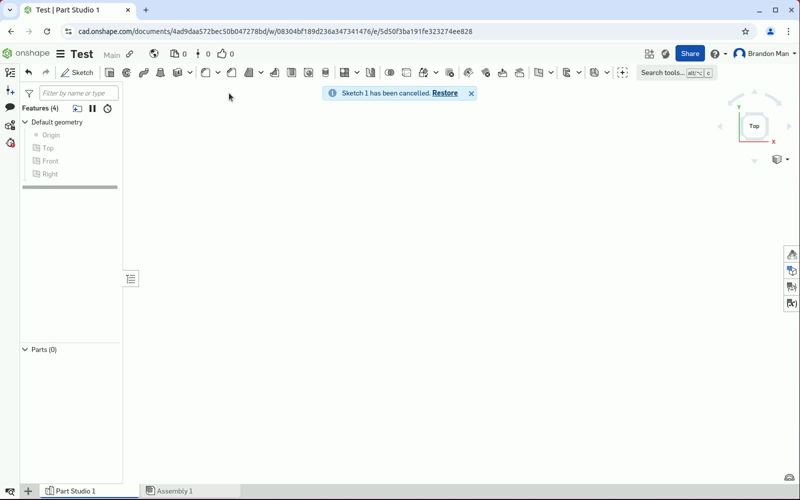
key(shift+s)
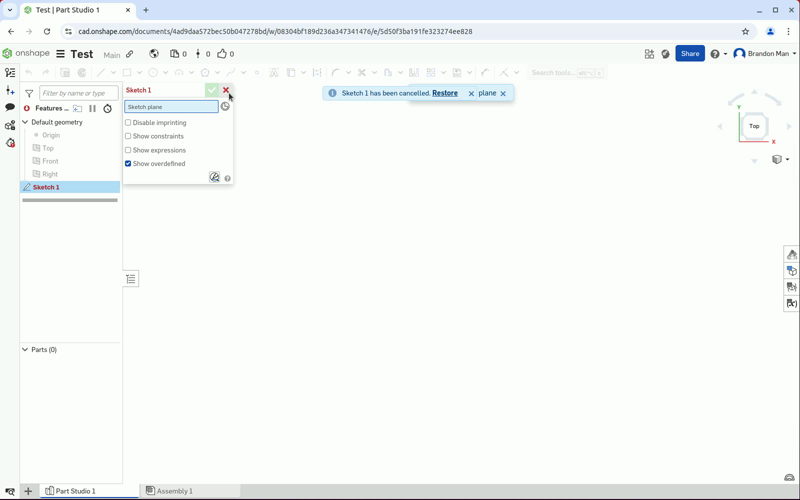
mouse_move(73, 150)
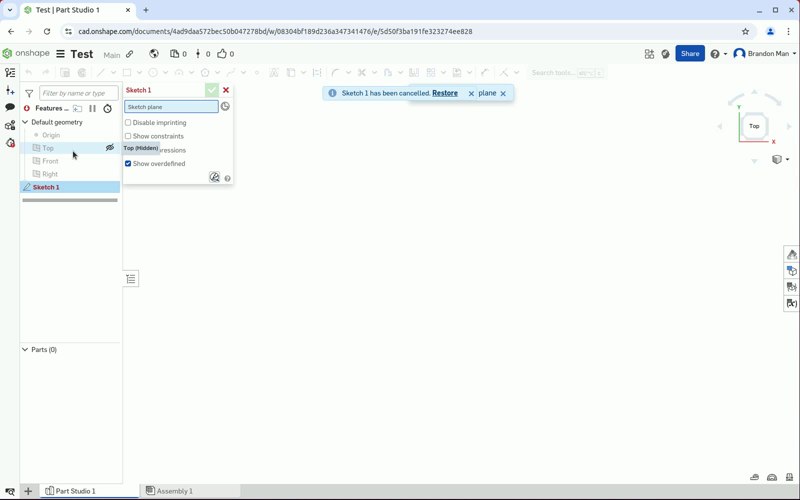
click(73, 150)
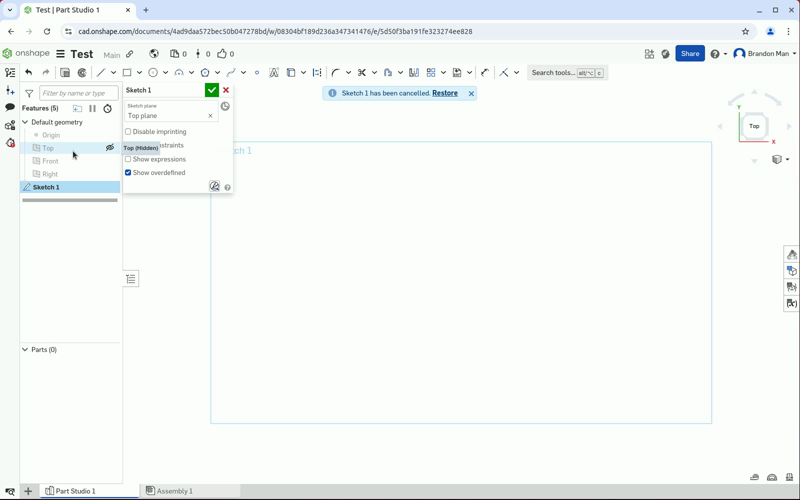
mouse_move(73, 352)
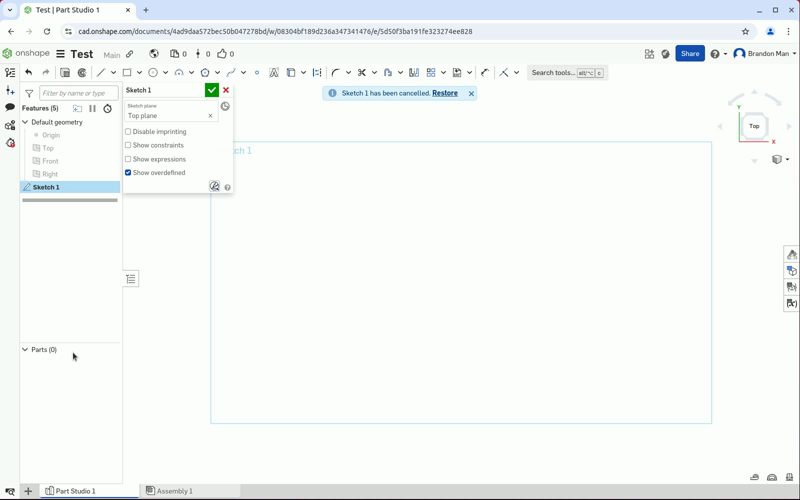
key(y)
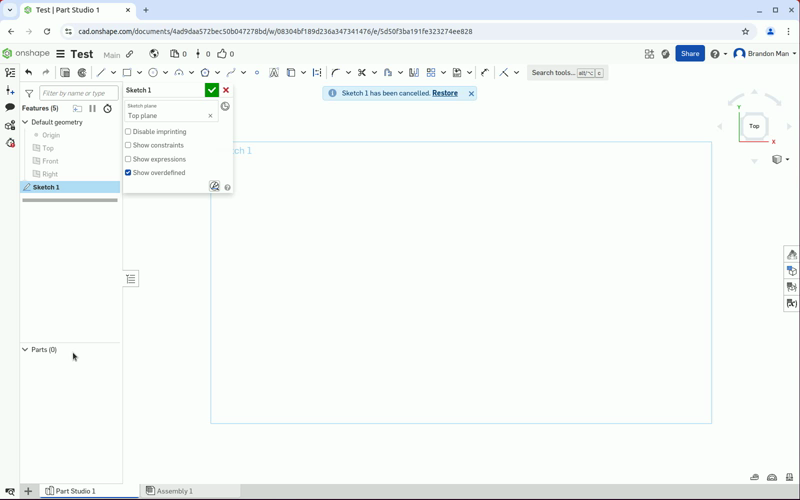
key(l)
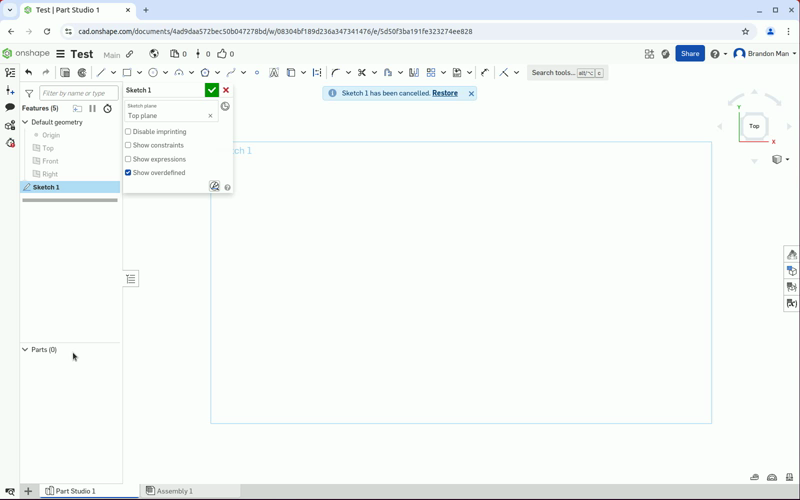
key_down(shift)
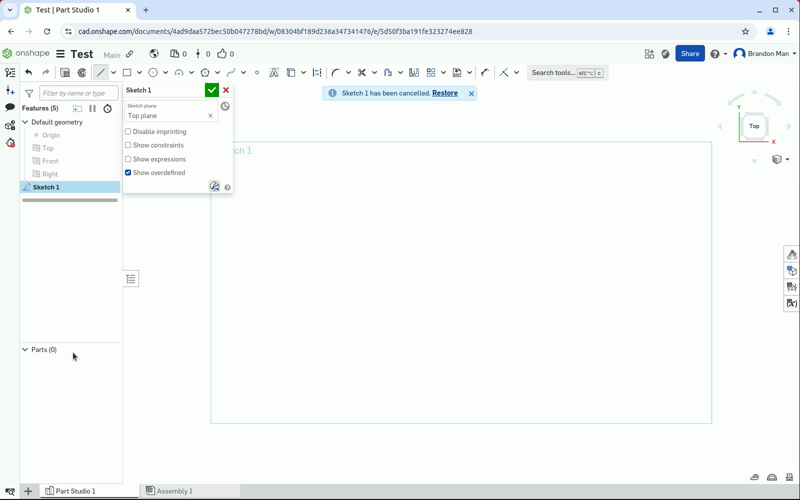
mouse_move(363, 395)
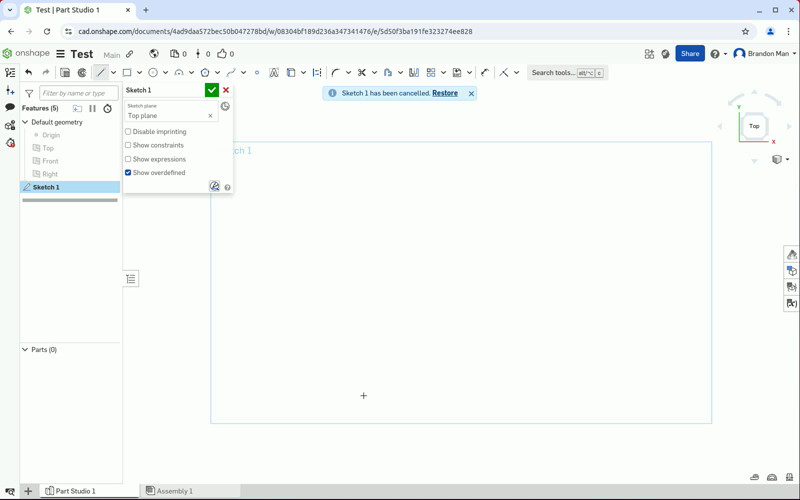
click(363, 395)
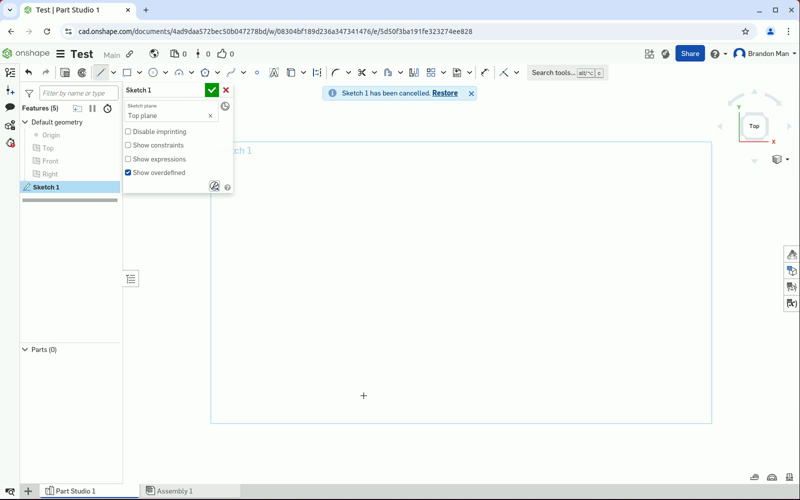
key_up(shift)
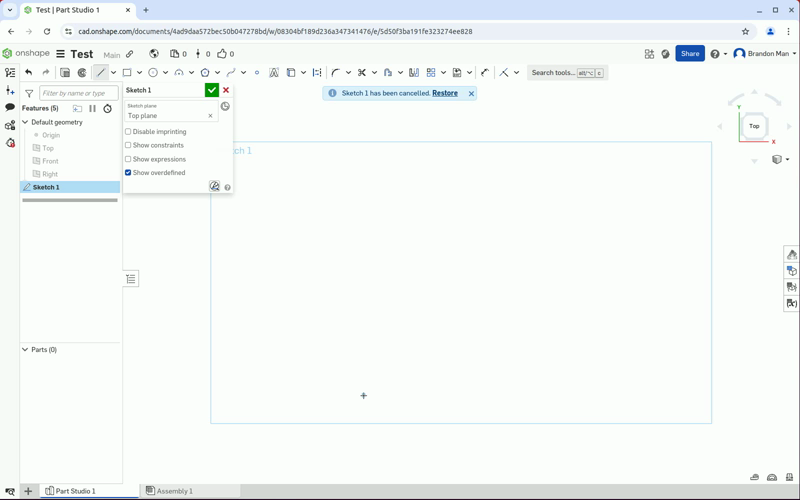
key_down(shift)
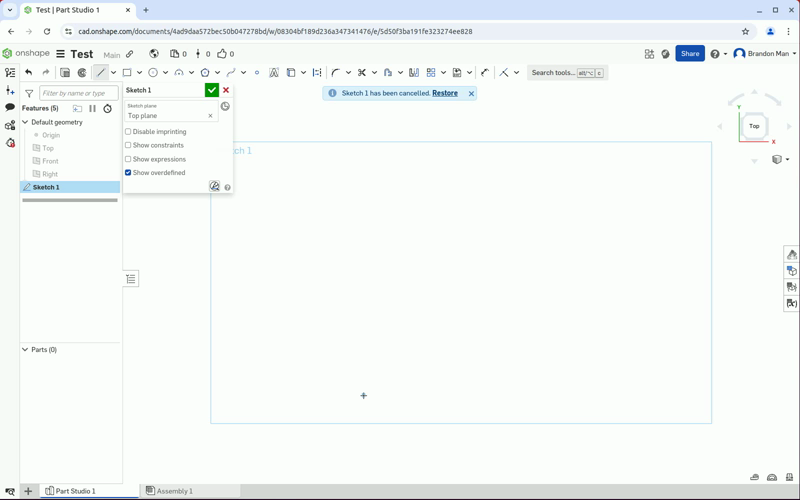
mouse_move(426, 385)
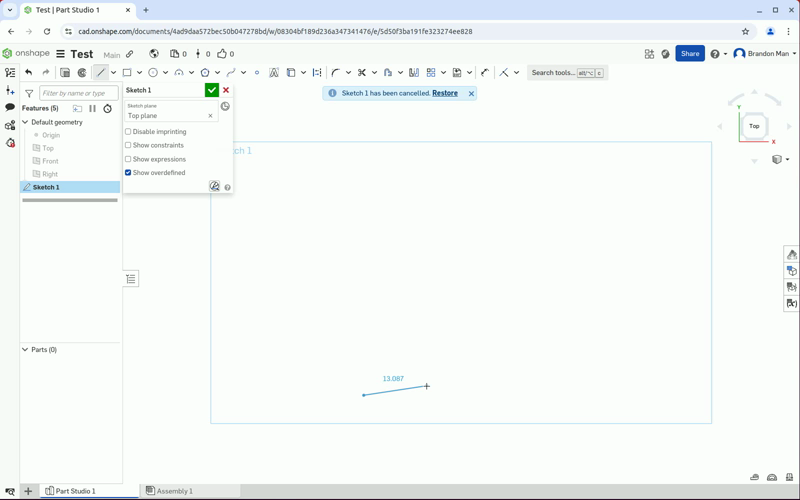
click(426, 385)
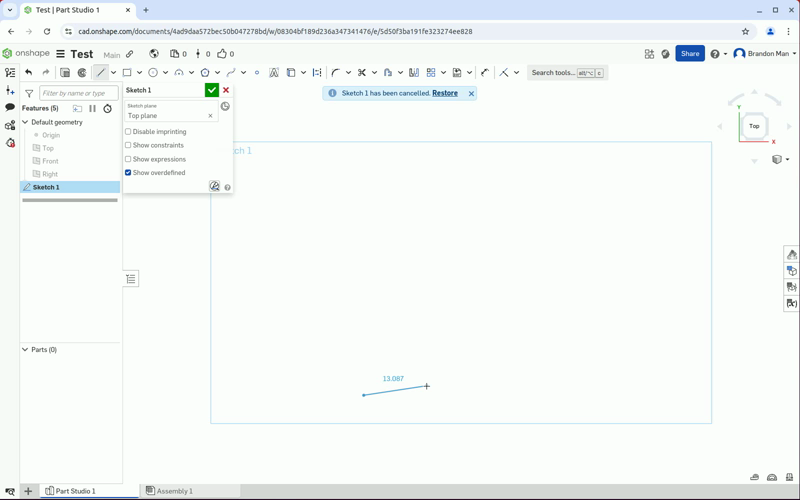
key_up(shift)
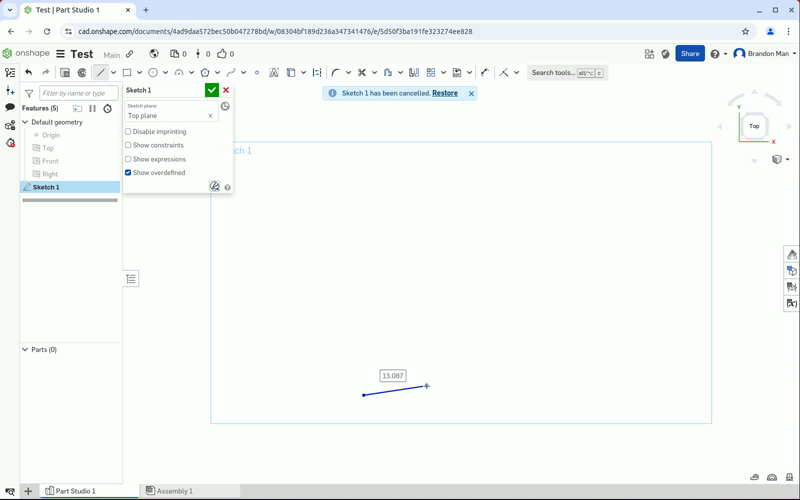
key_down(shift)
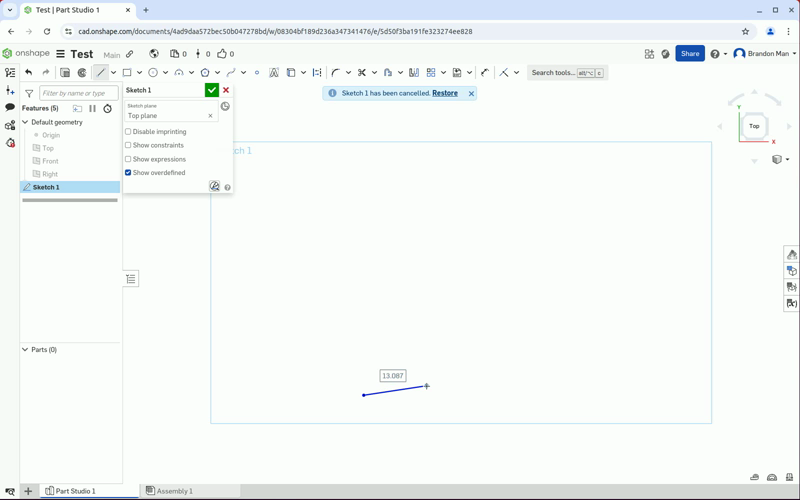
mouse_move(456, 385)
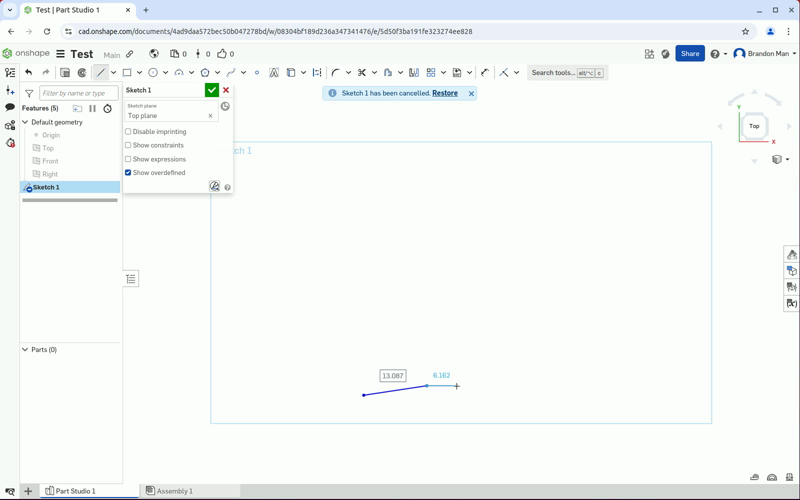
mouse_move(426, 329)
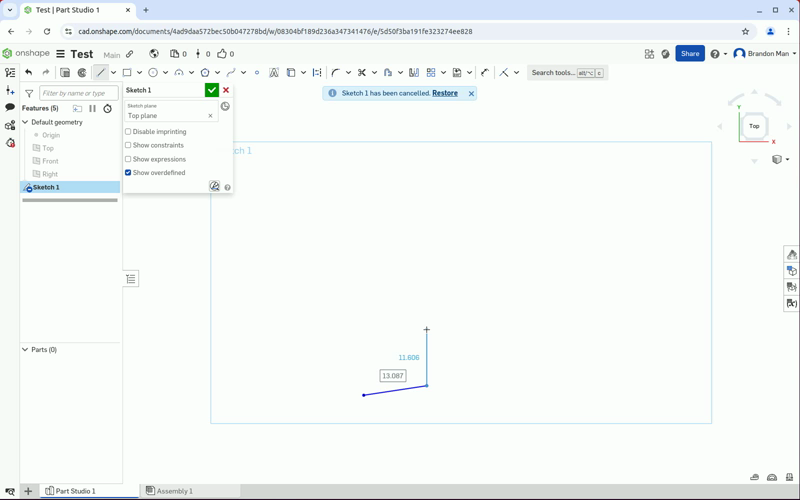
click(426, 329)
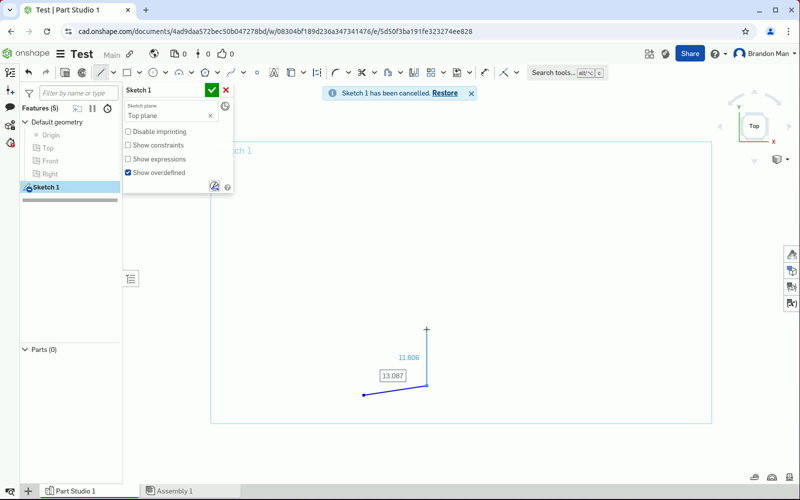
key_up(shift)
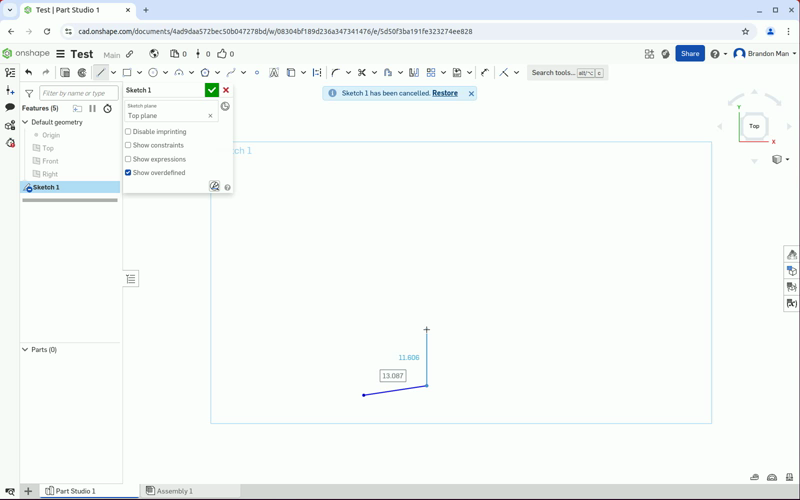
key_down(shift)
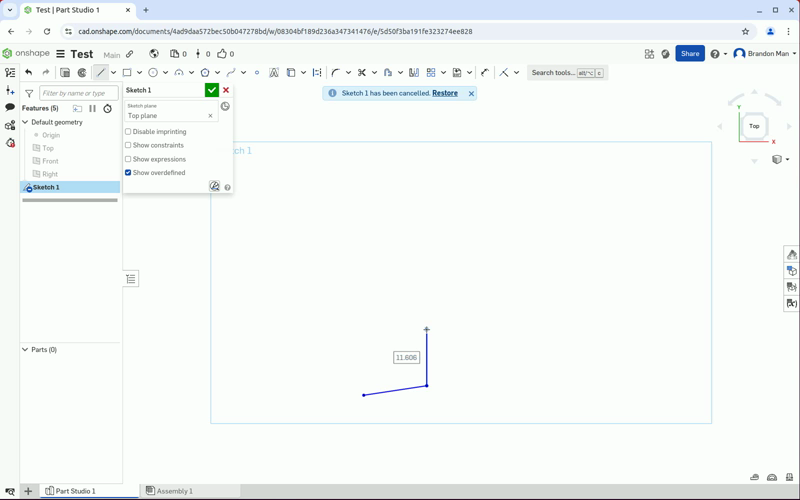
mouse_move(456, 329)
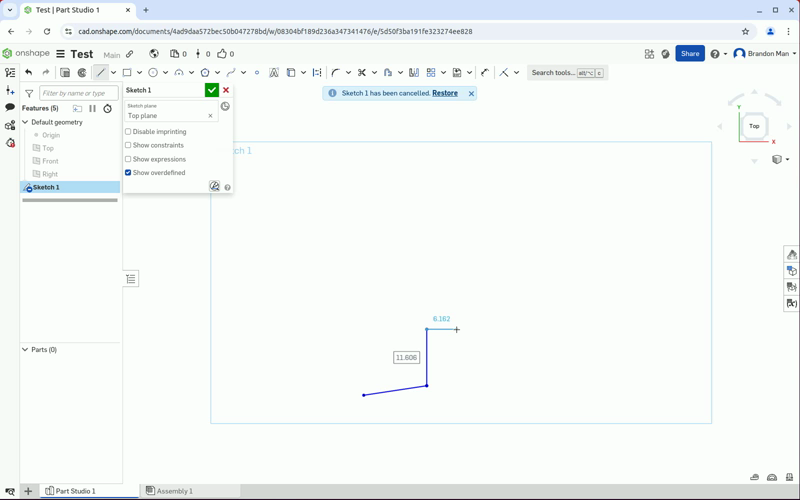
mouse_move(371, 310)
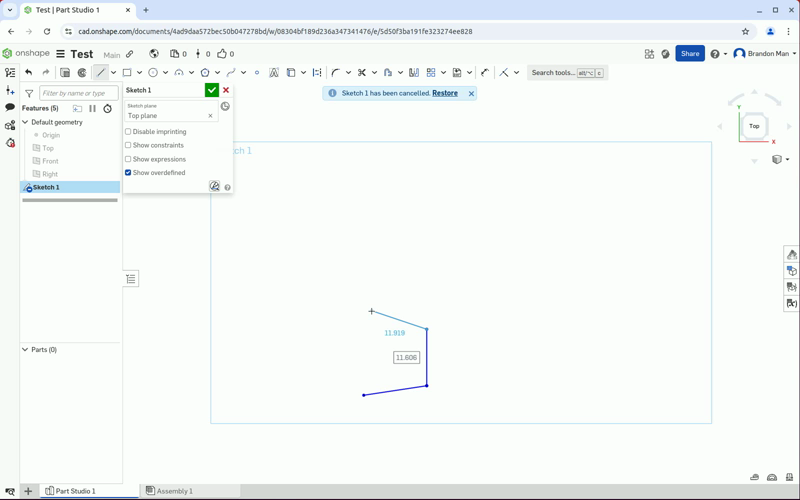
click(371, 310)
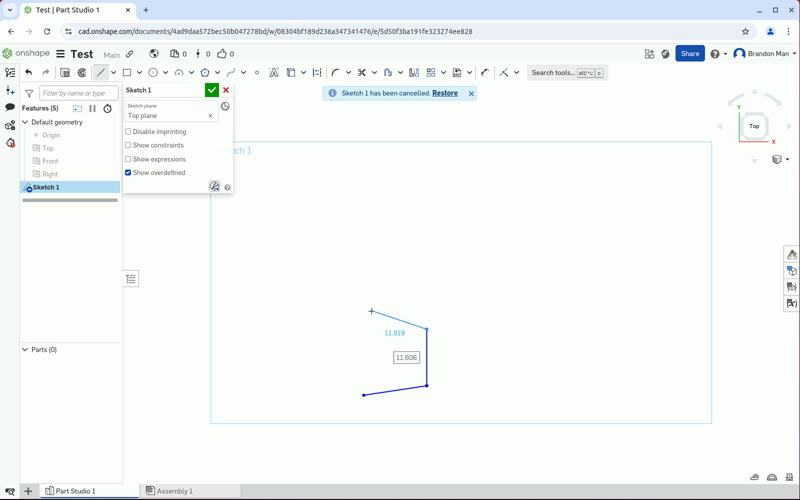
key_up(shift)
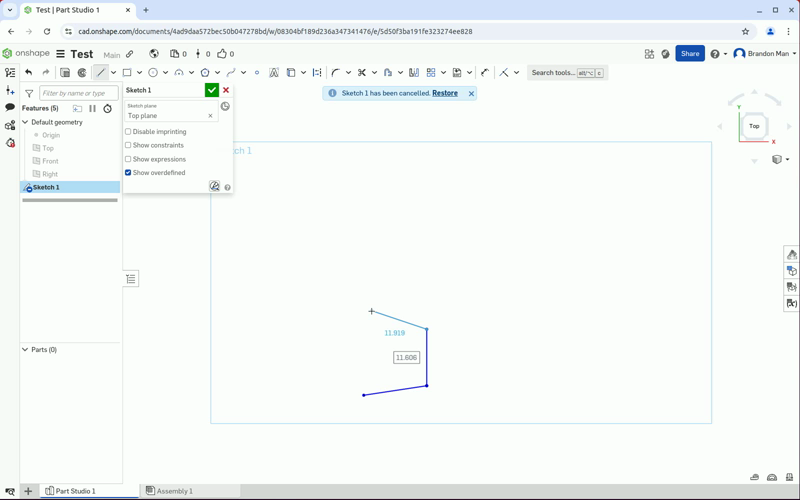
key_down(shift)
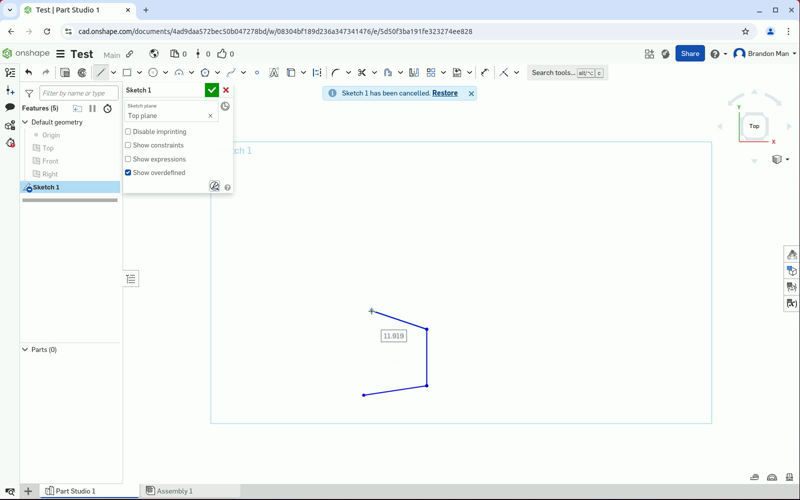
mouse_move(363, 395)
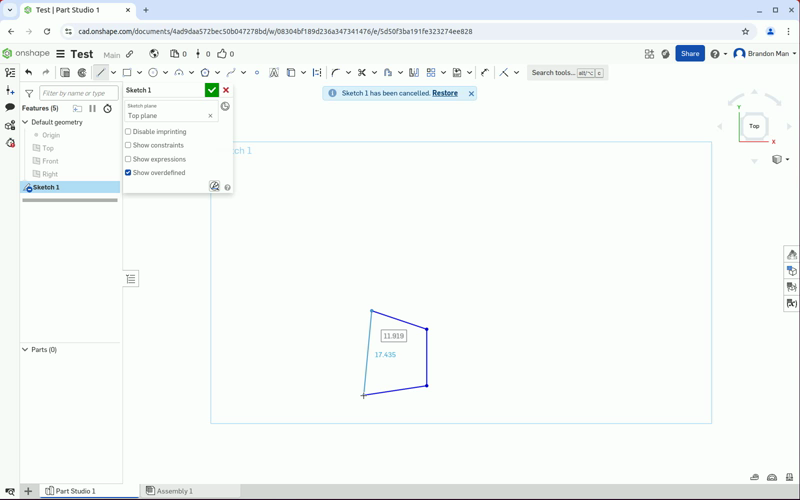
key_up(shift)
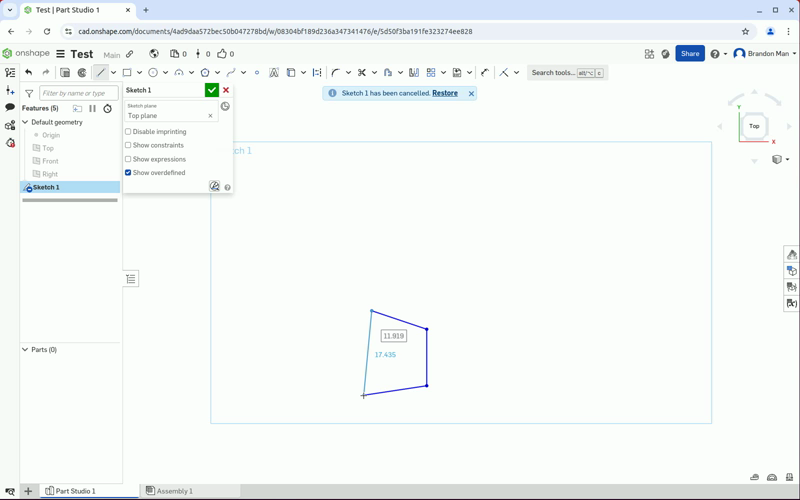
click(363, 395)
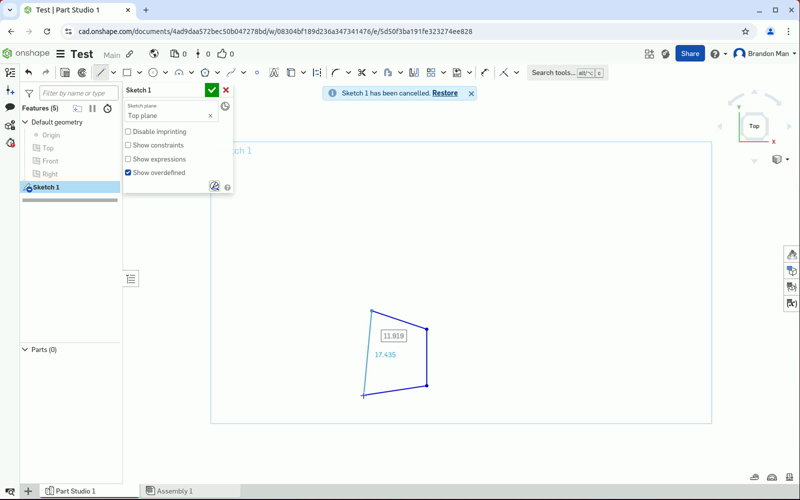
key(esc)
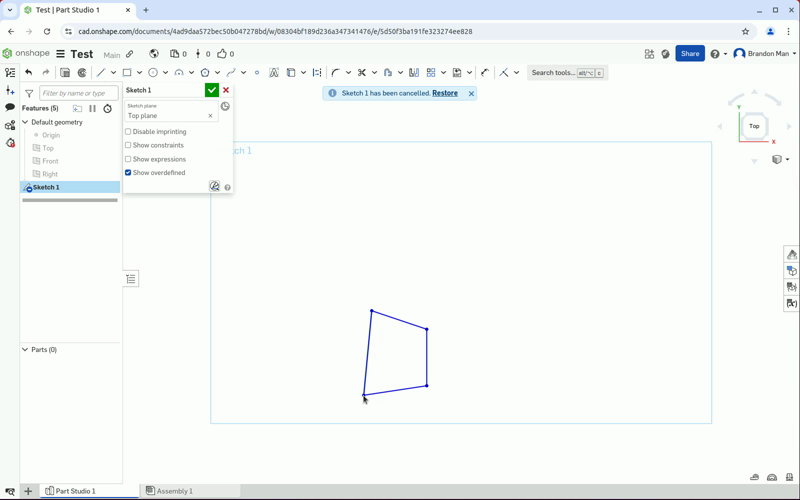
key(l)
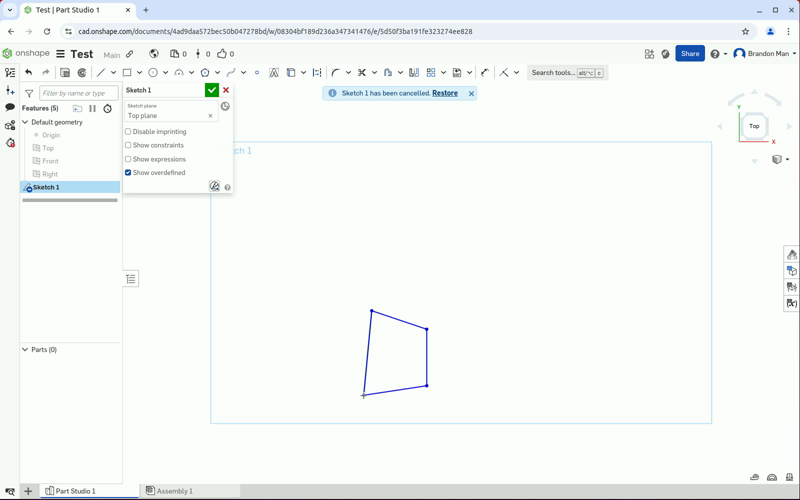
key_down(shift)
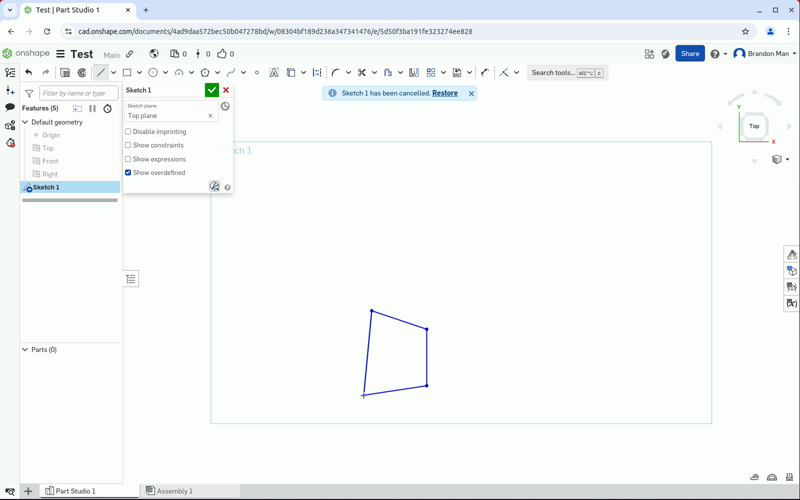
mouse_move(378, 372)
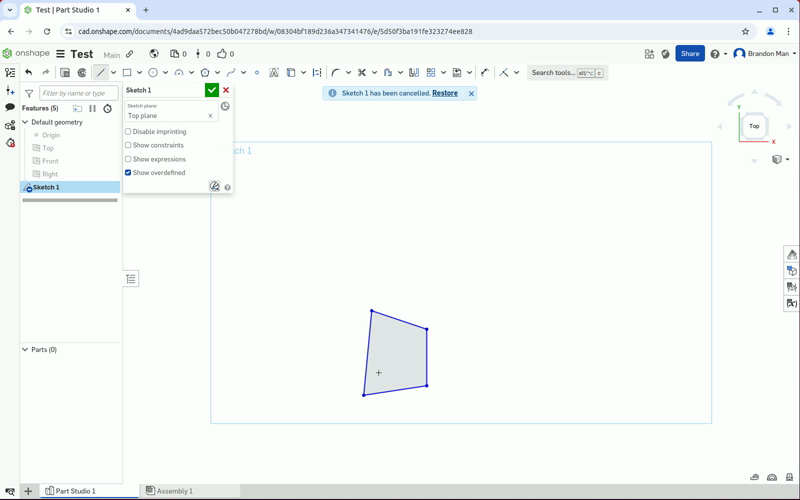
click(378, 372)
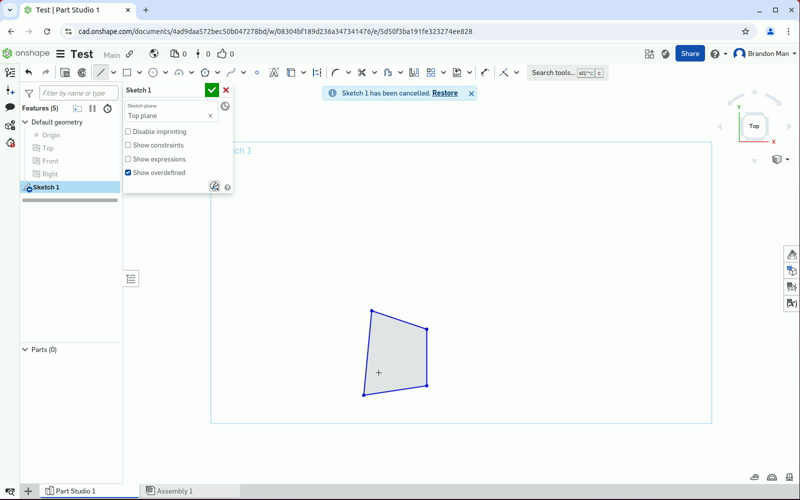
key_up(shift)
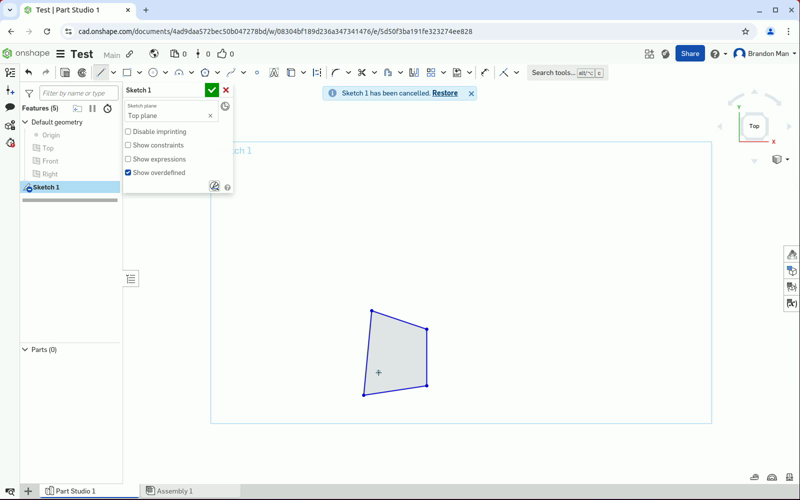
key_down(shift)
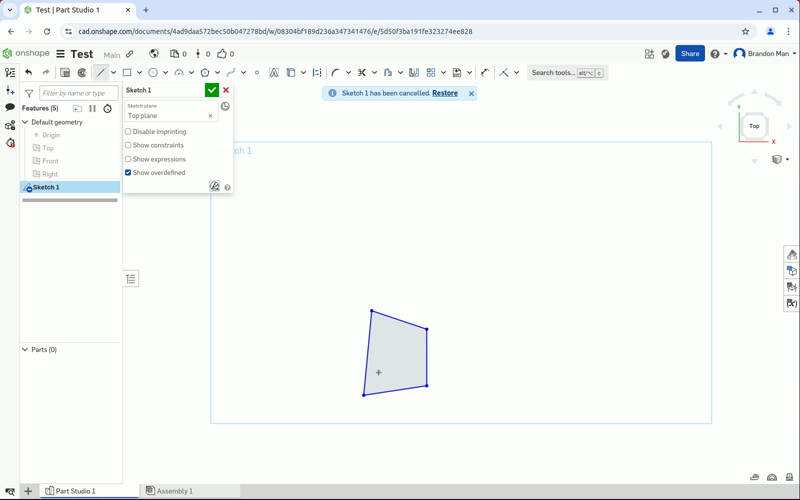
mouse_move(408, 372)
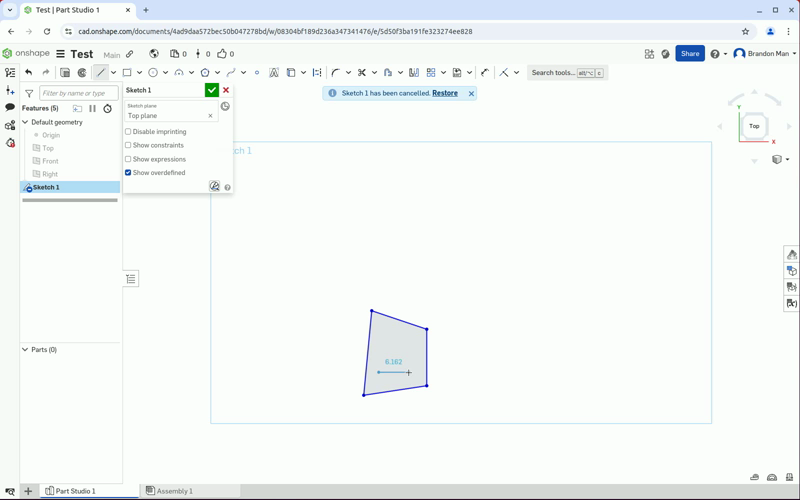
mouse_move(399, 377)
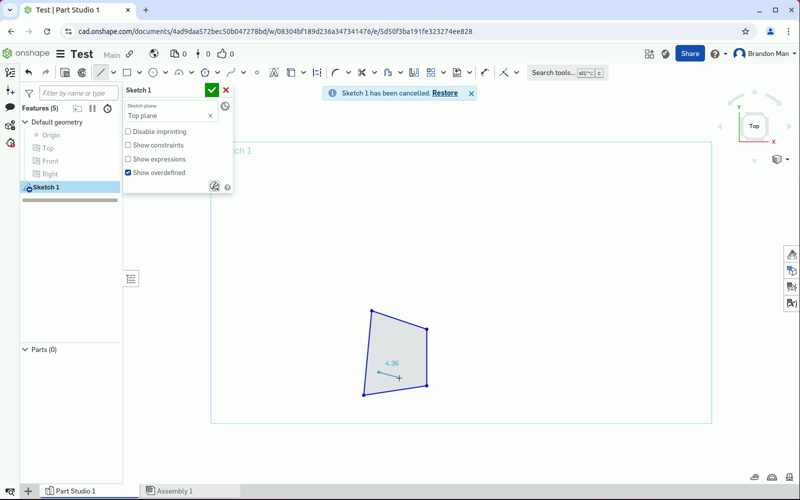
click(399, 377)
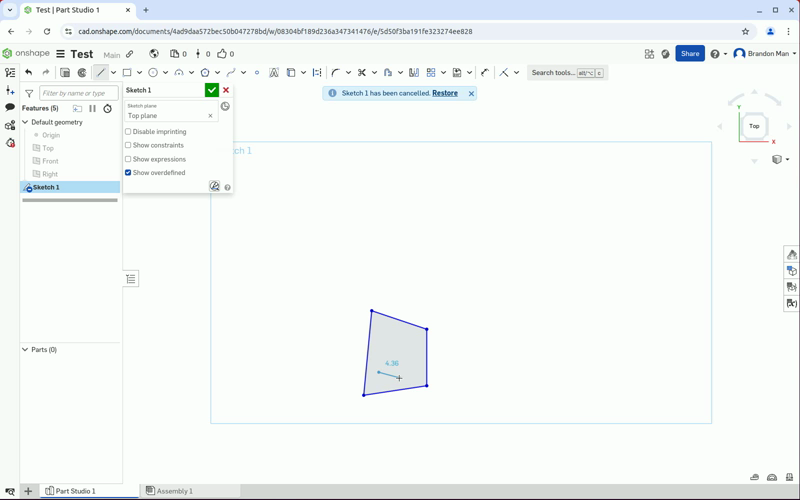
key_up(shift)
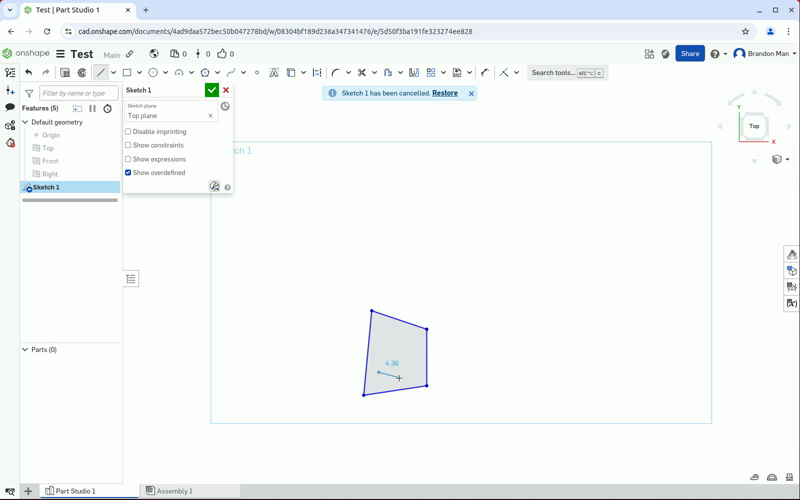
key_down(shift)
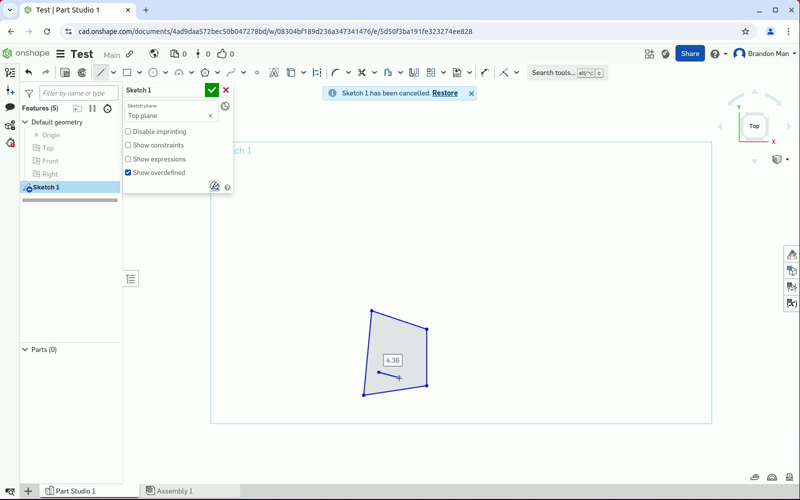
mouse_move(429, 377)
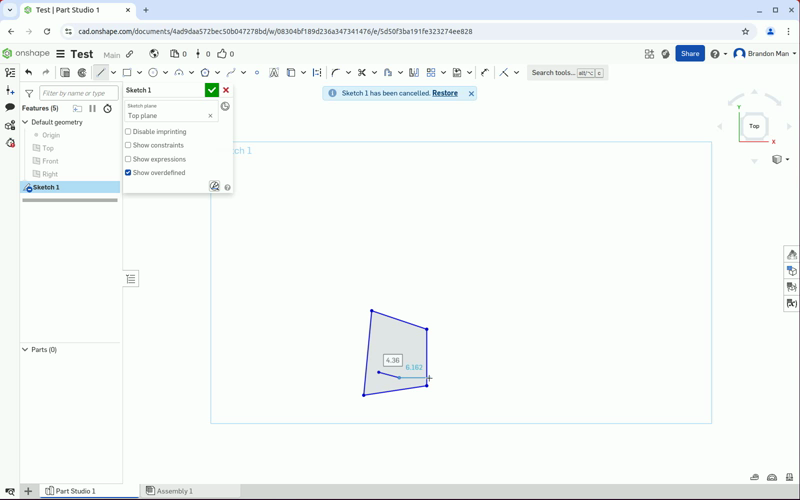
mouse_move(388, 334)
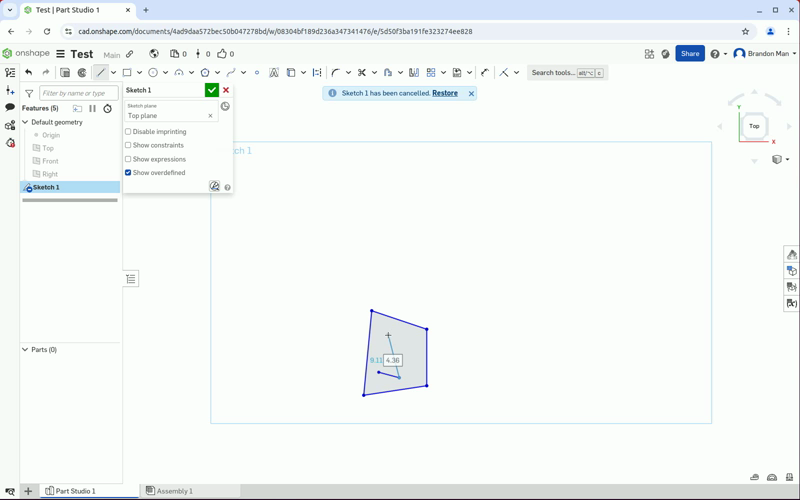
click(388, 334)
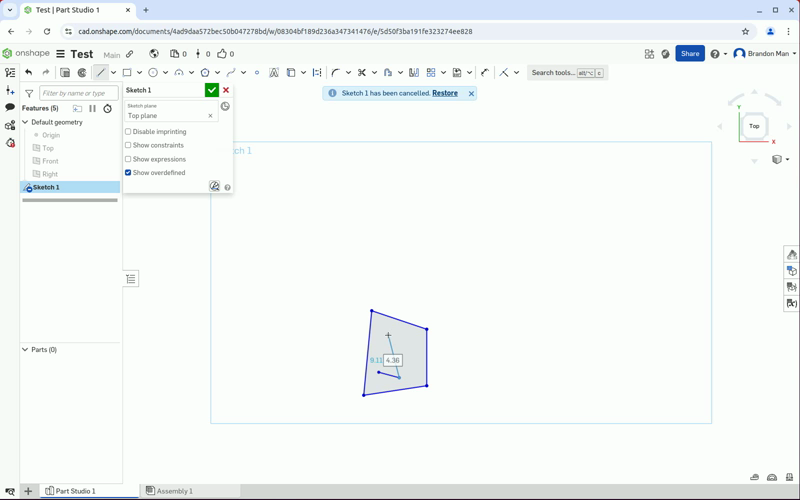
key_up(shift)
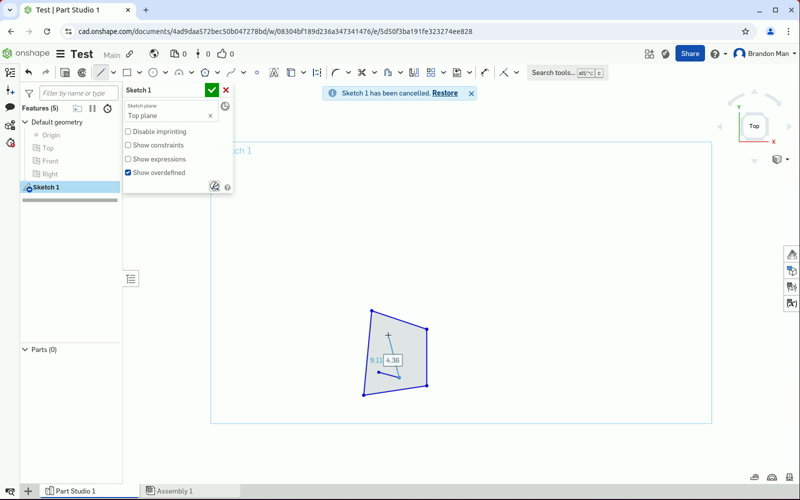
mouse_move(418, 334)
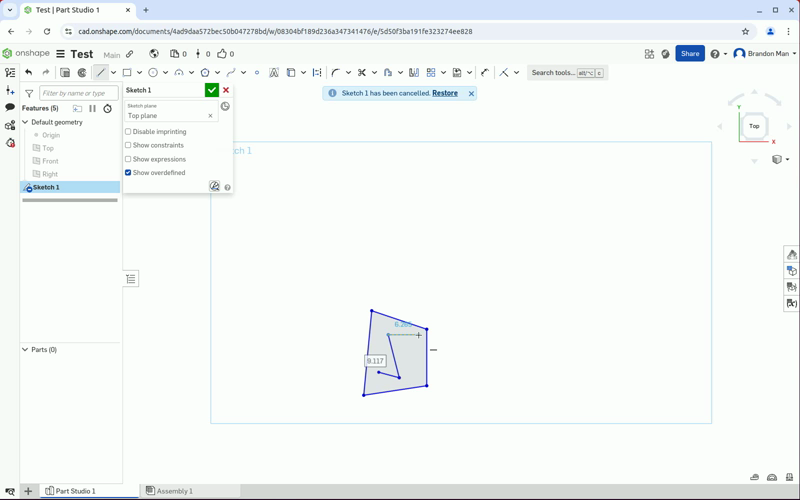
key_down(shift)
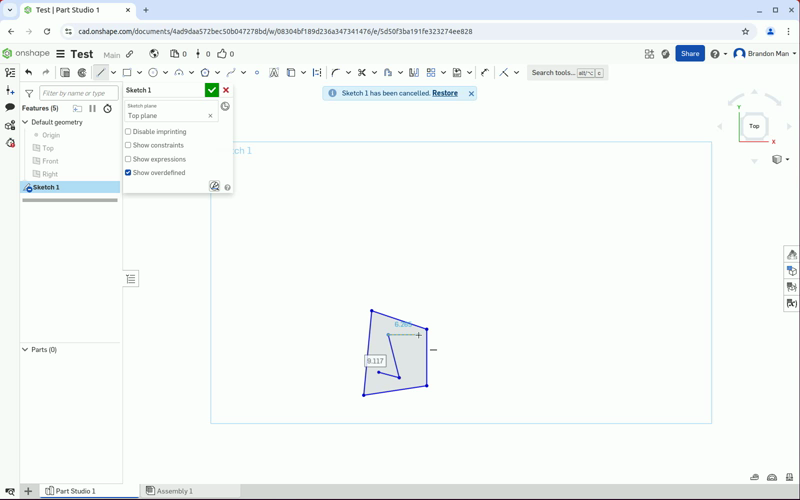
mouse_move(378, 372)
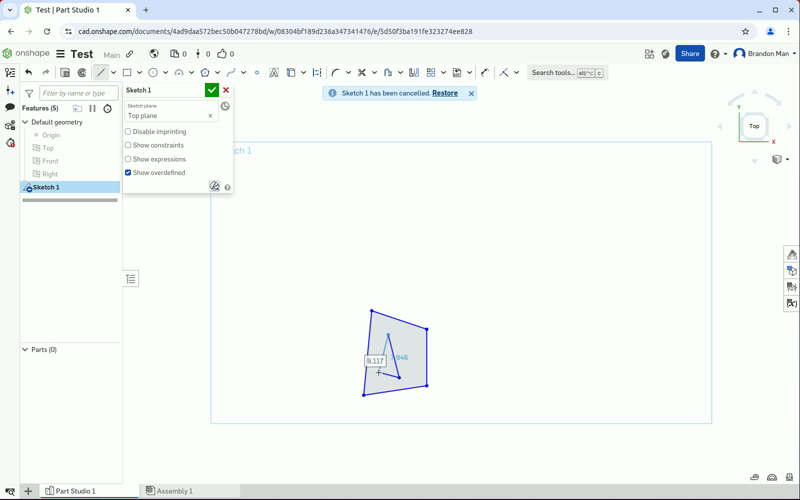
key_up(shift)
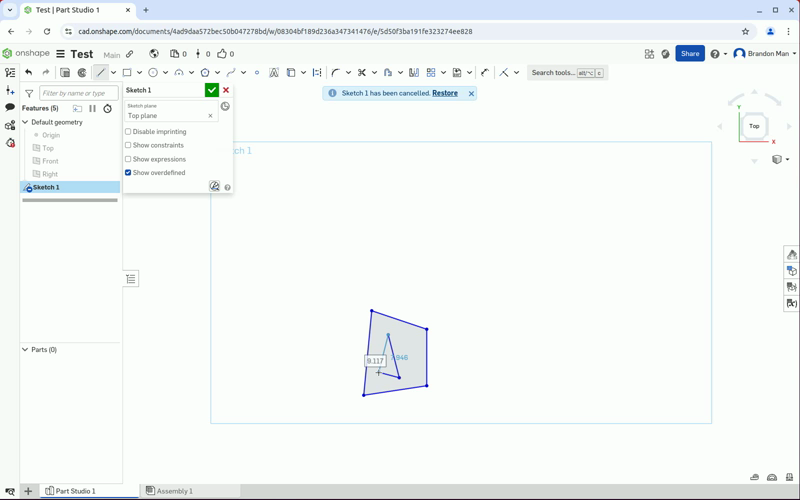
click(378, 372)
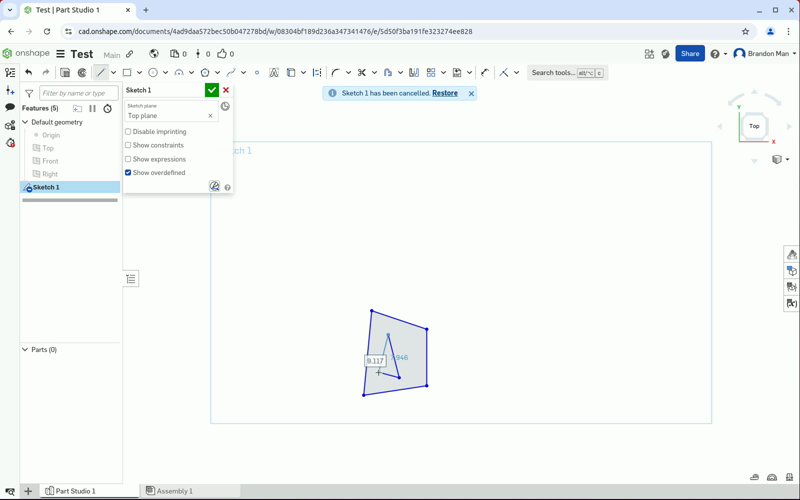
key(esc)
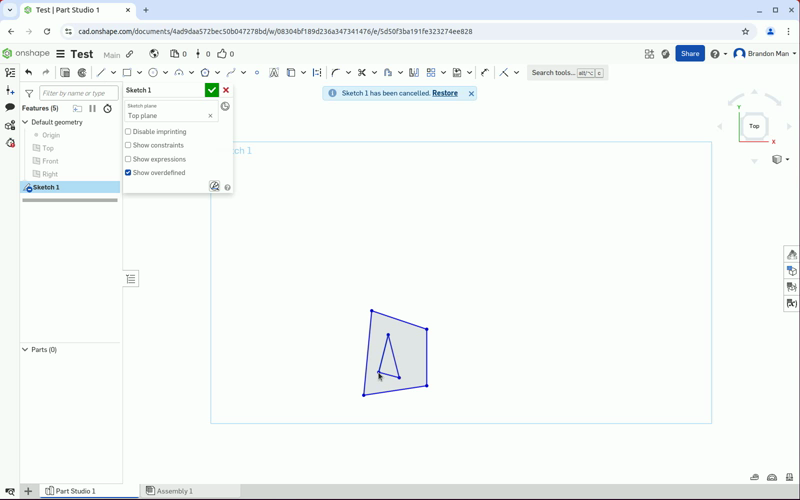
mouse_move(372, 377)
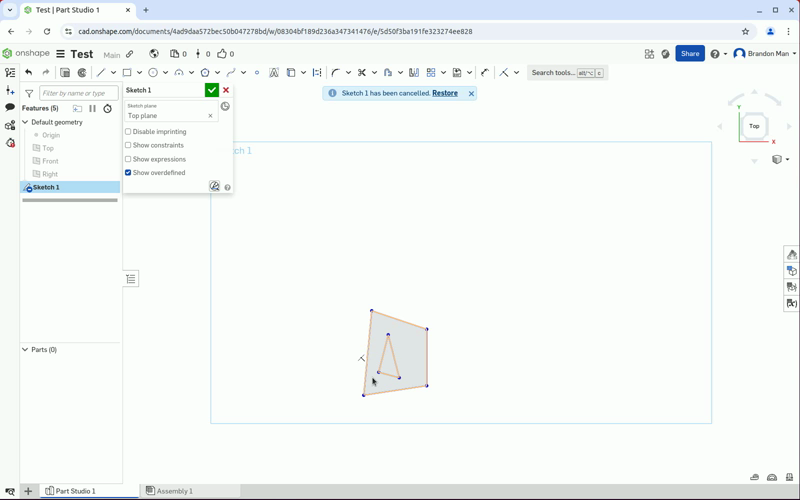
click(372, 377)
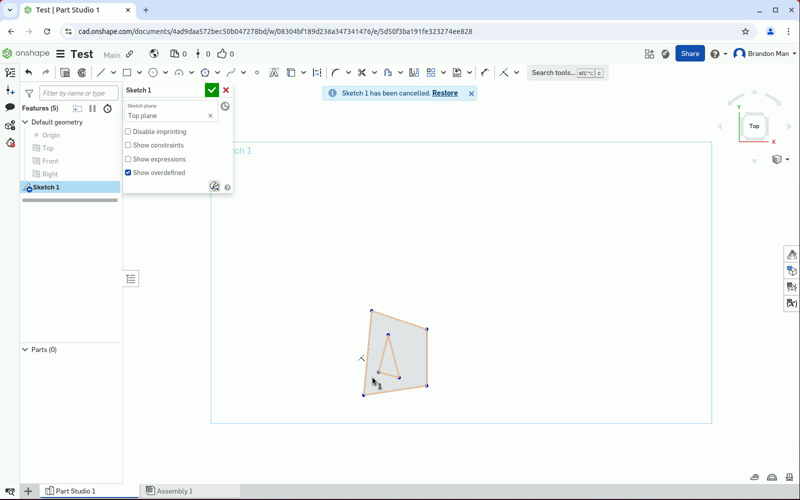
mouse_move(73, 352)
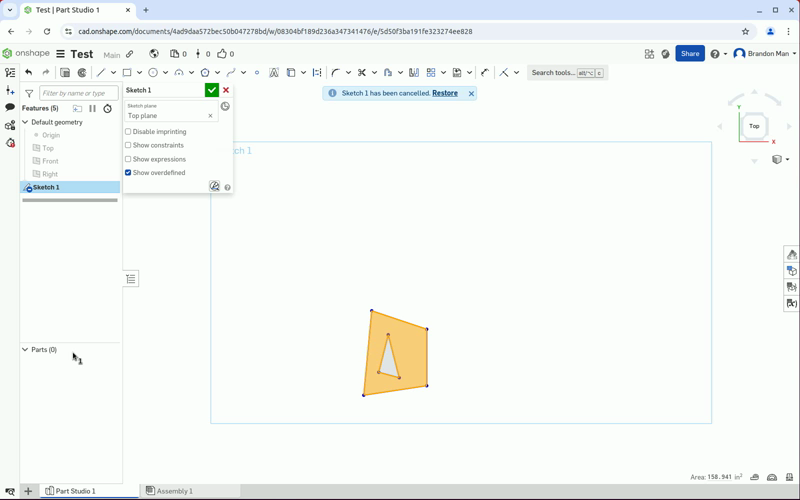
key(shift+y)
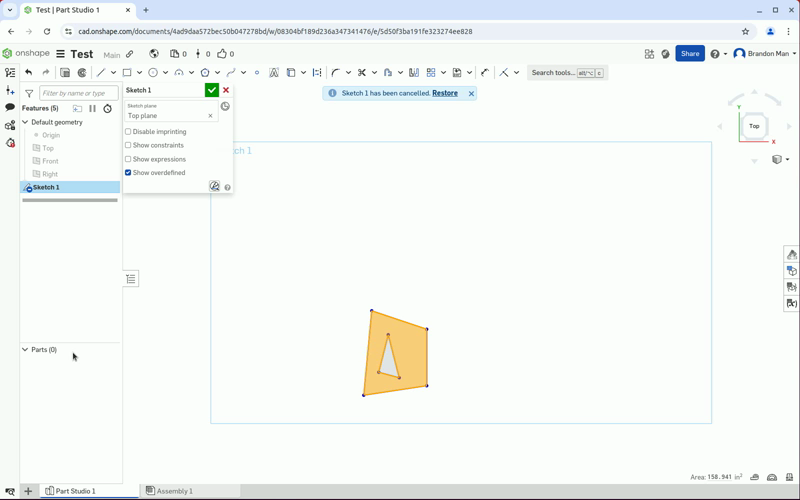
key(shift+e)
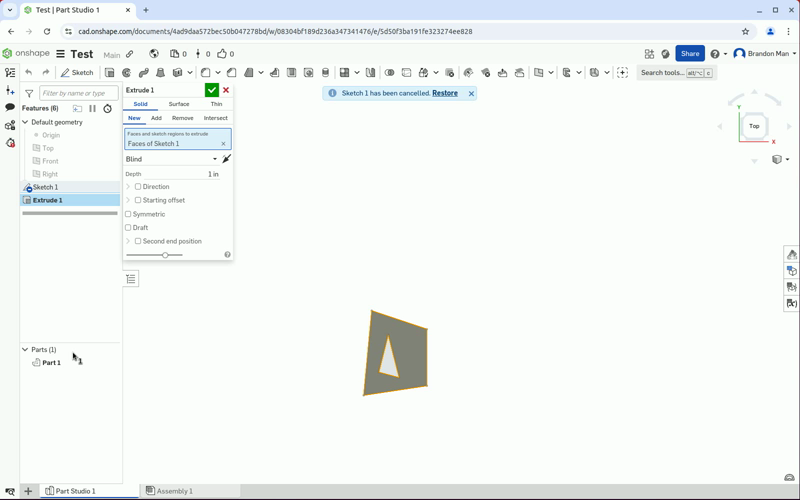
mouse_move(143, 106)
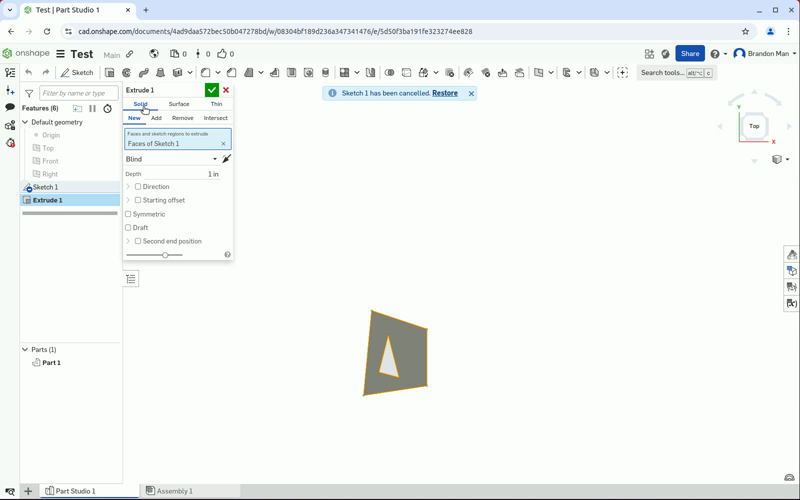
click(143, 106)
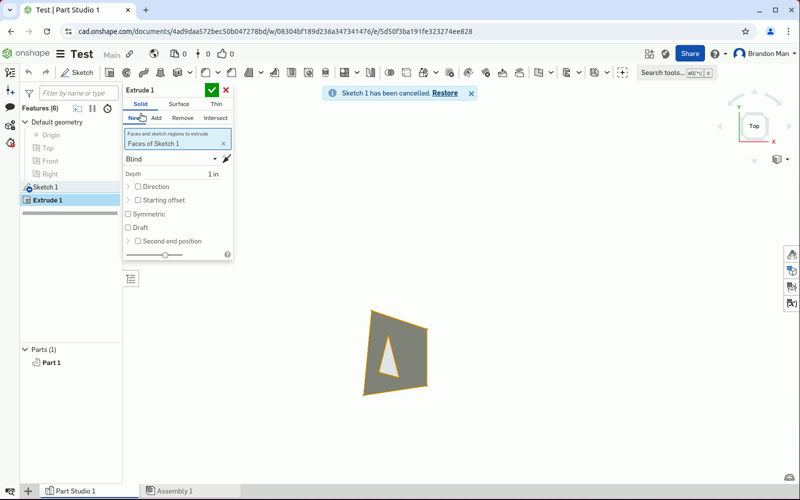
mouse_move(137, 120)
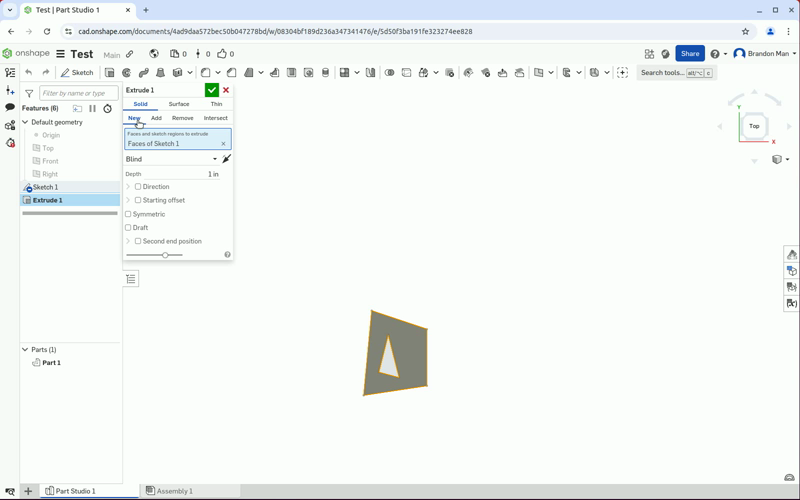
click(137, 120)
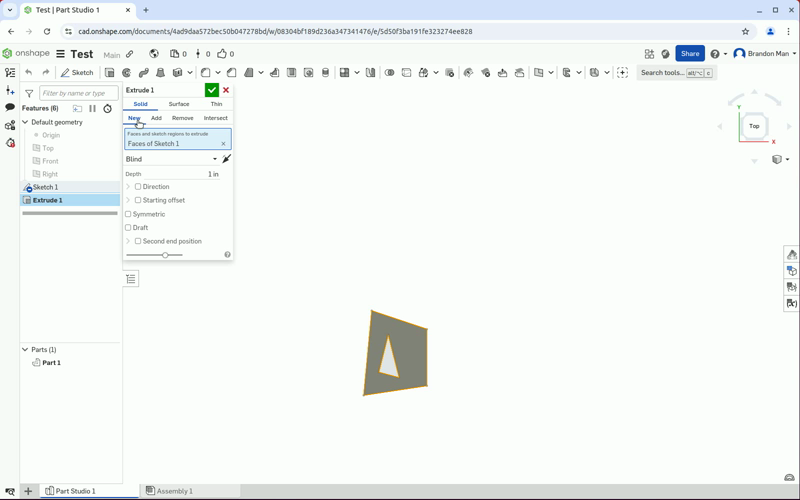
key(tab, 4)
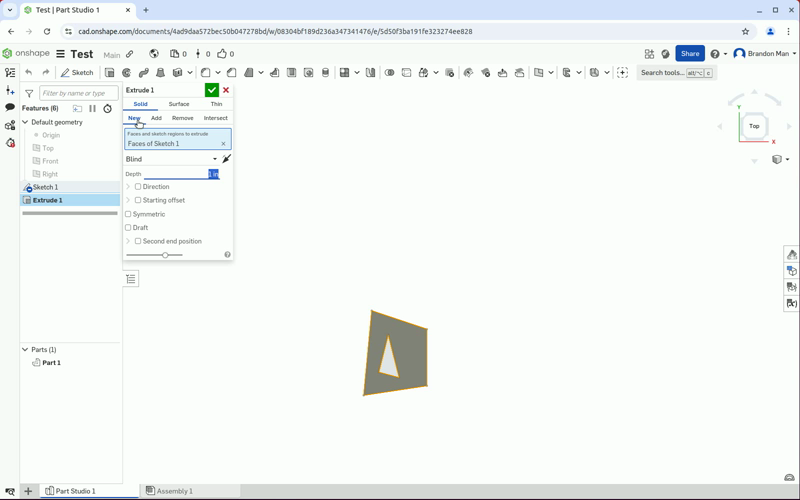
text(8.425)
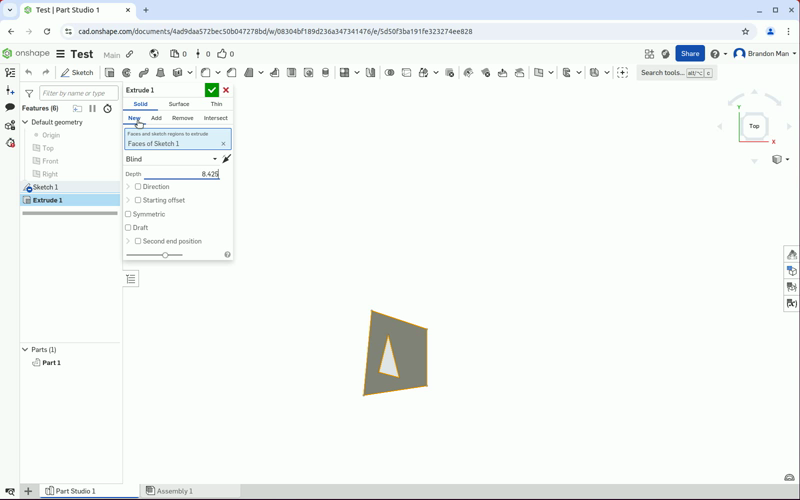
key(enter)
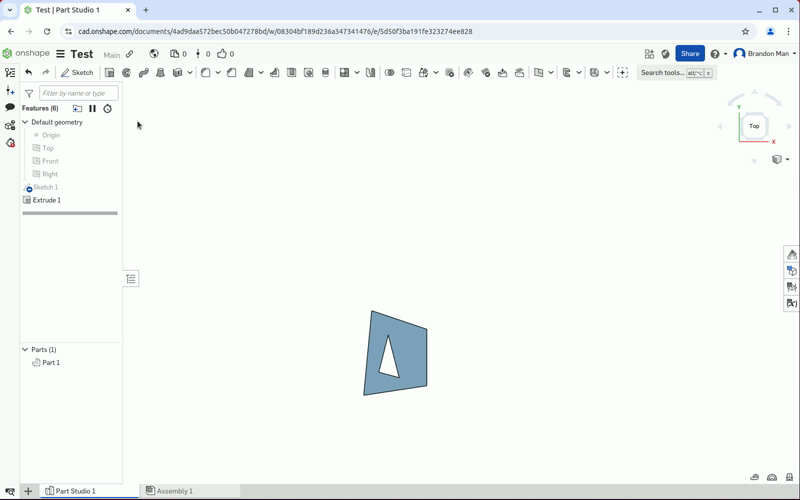
key(shift+h)
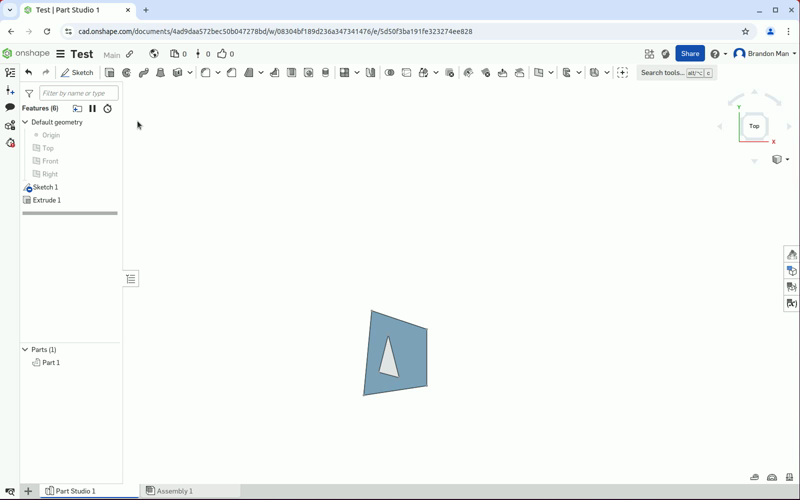
key(shift+h)
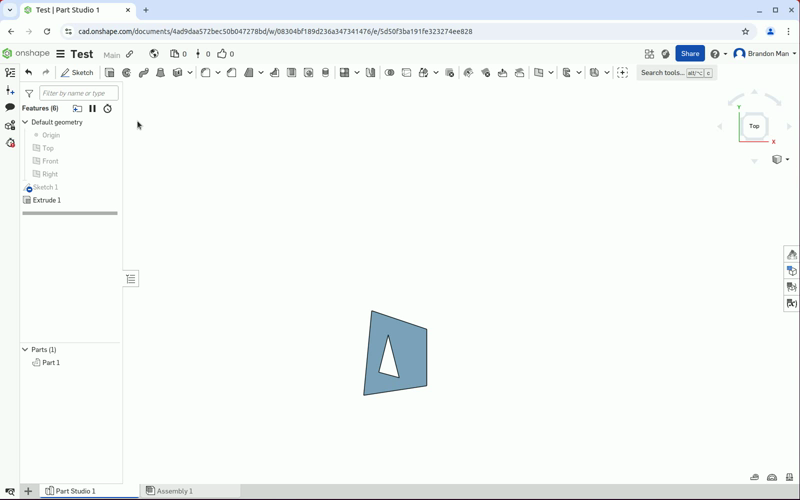
mouse_move(73, 189)
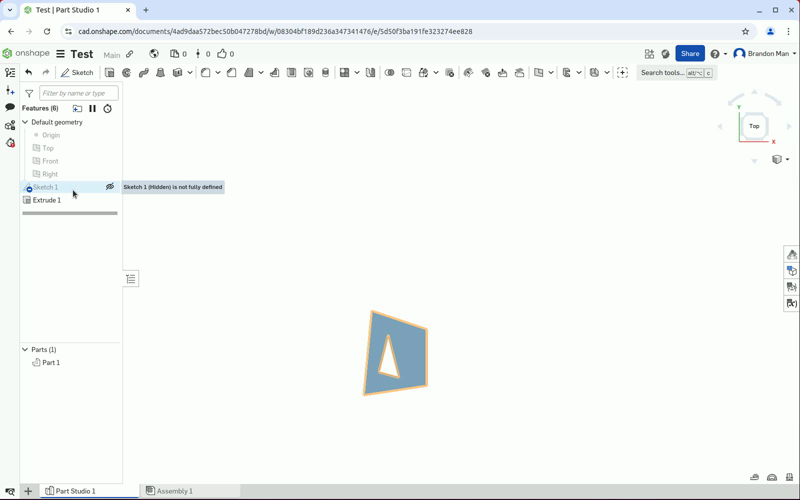
click(73, 189)
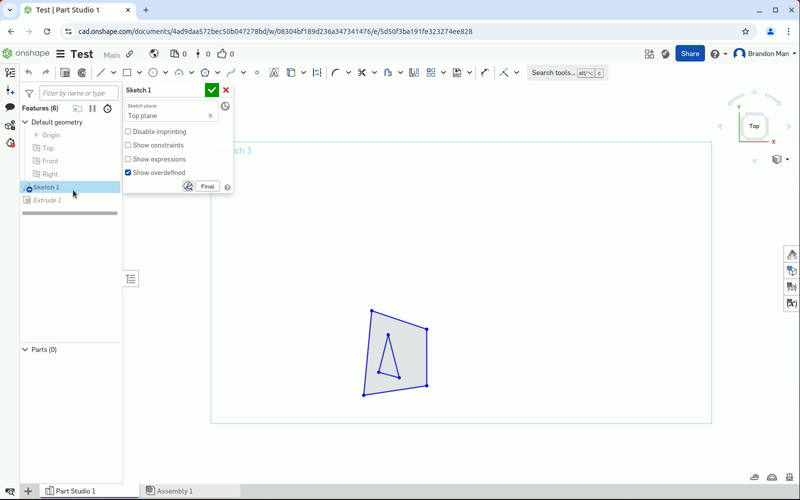
mouse_move(229, 92)
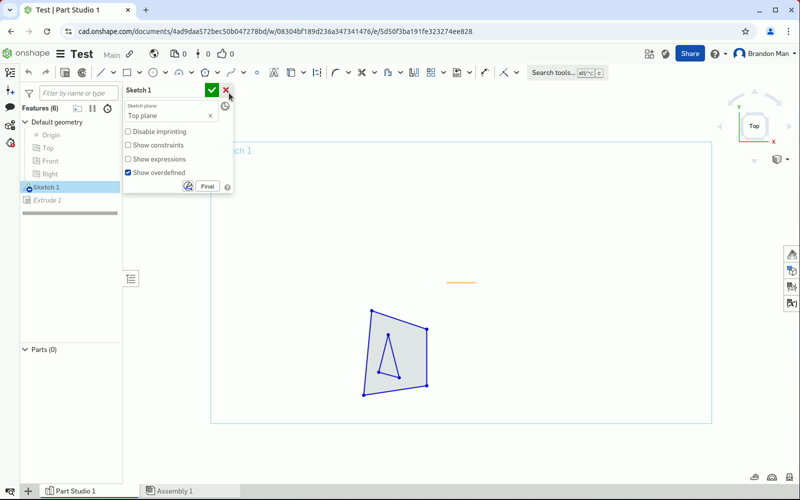
click(229, 92)
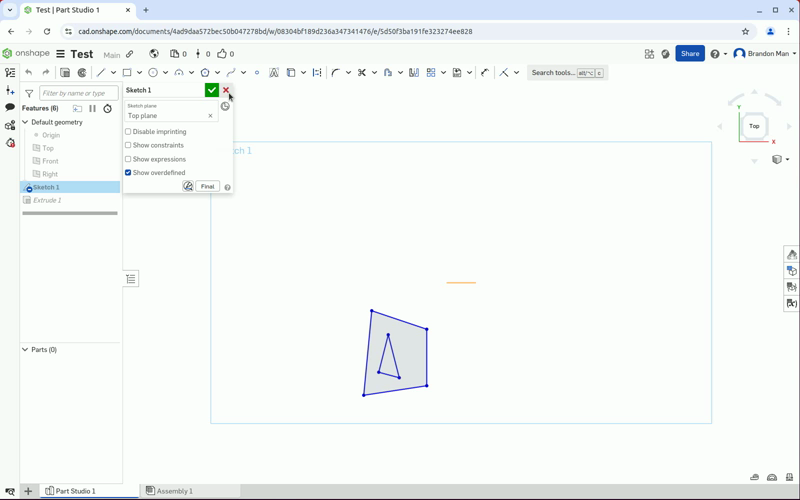
key(shift+s)
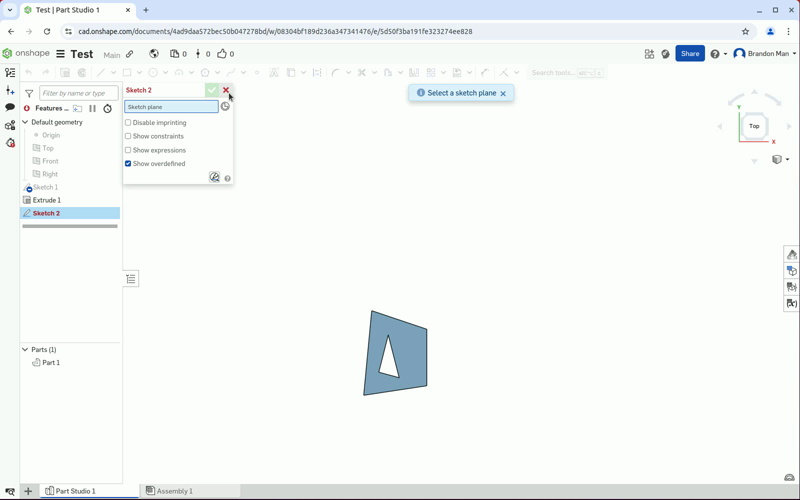
mouse_move(73, 150)
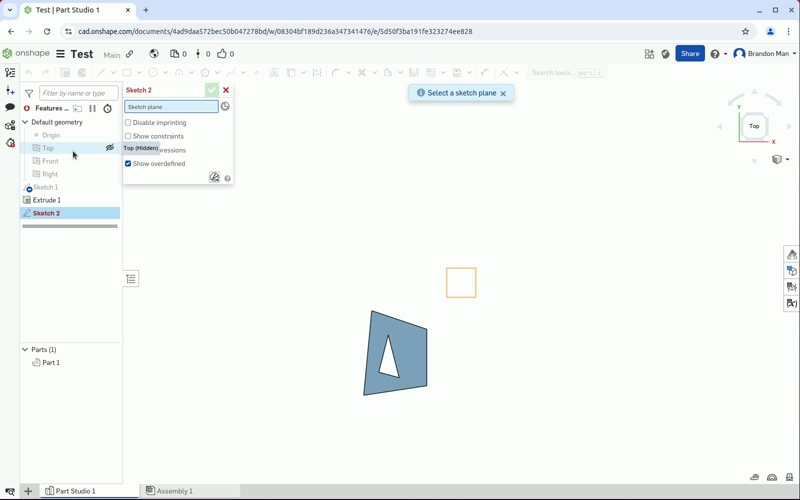
click(73, 150)
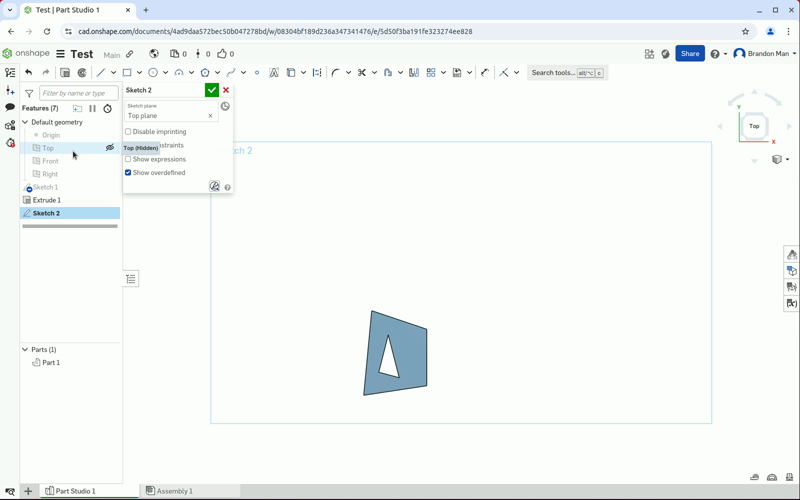
mouse_move(73, 352)
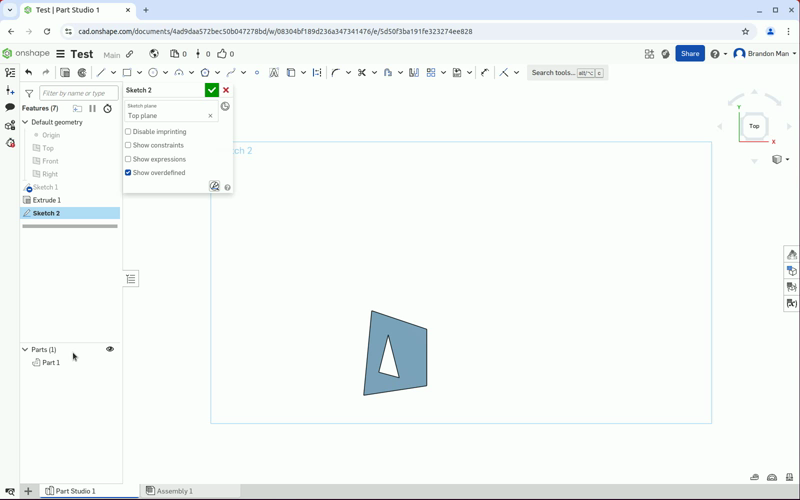
key(y)
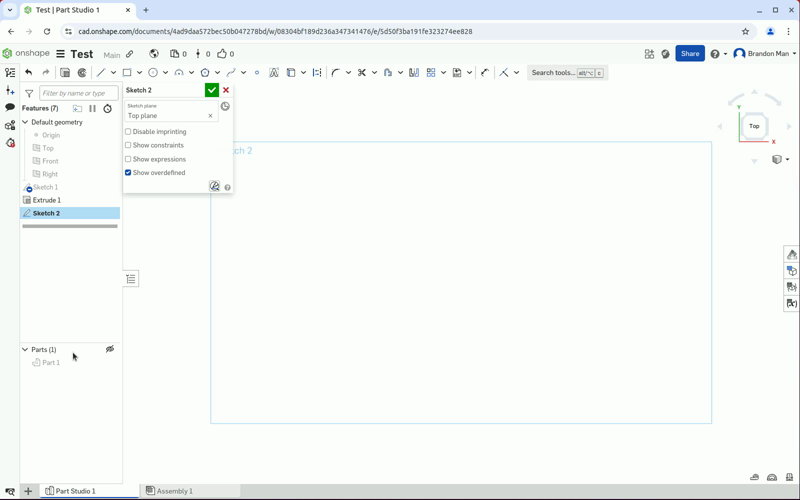
key(l)
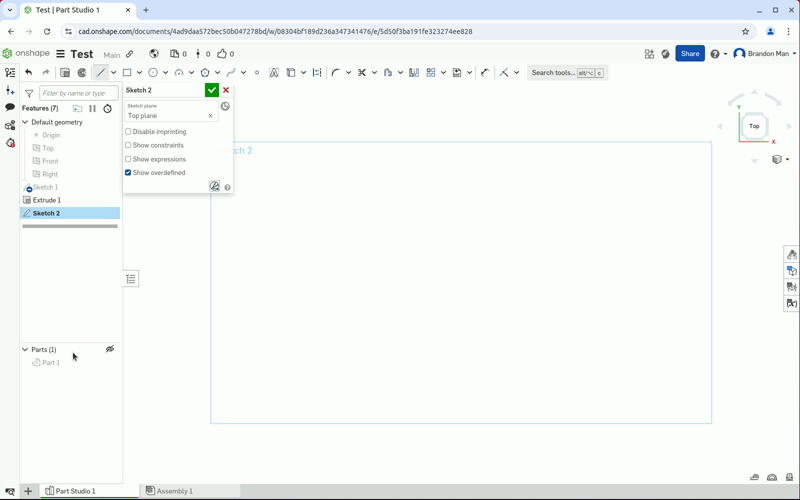
key_down(shift)
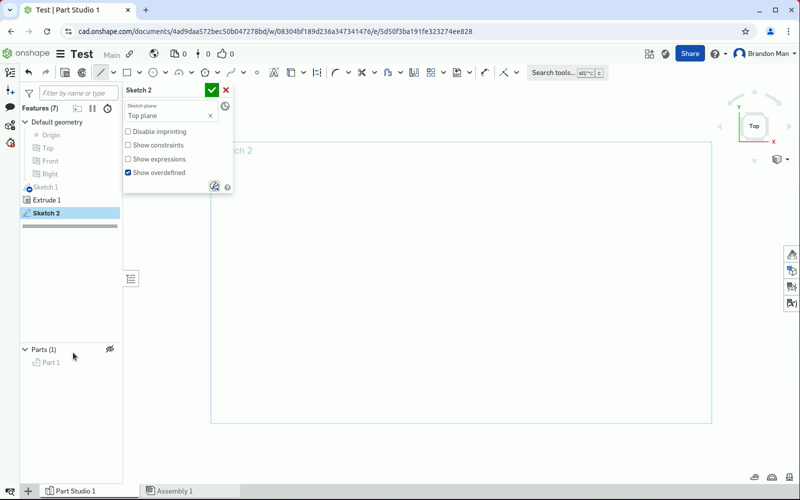
mouse_move(498, 257)
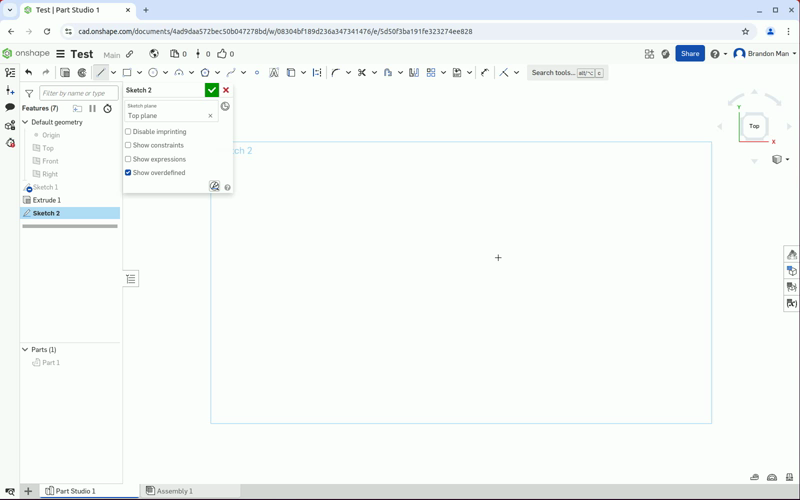
click(498, 257)
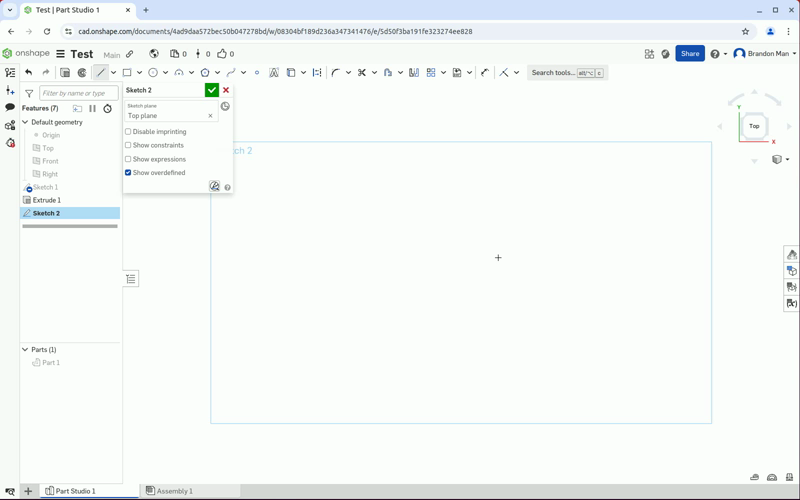
key_up(shift)
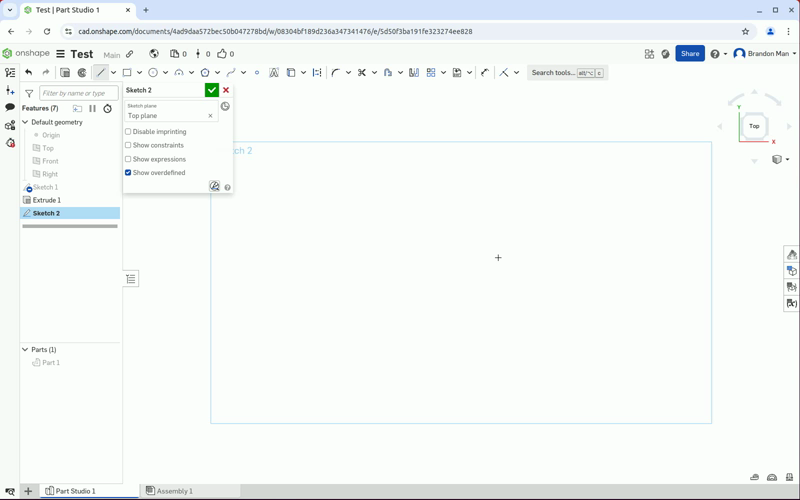
key_down(shift)
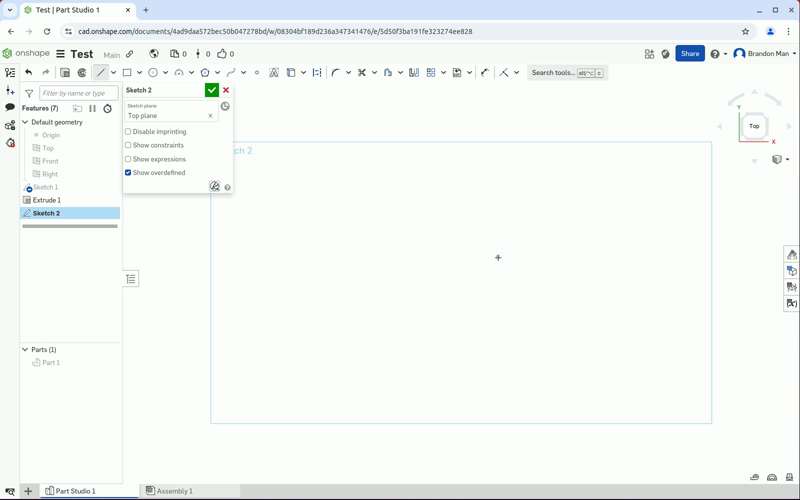
mouse_move(558, 257)
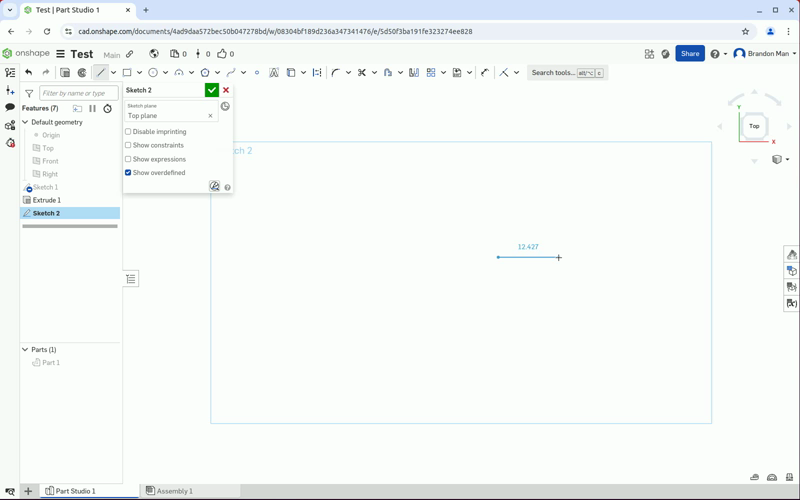
click(558, 257)
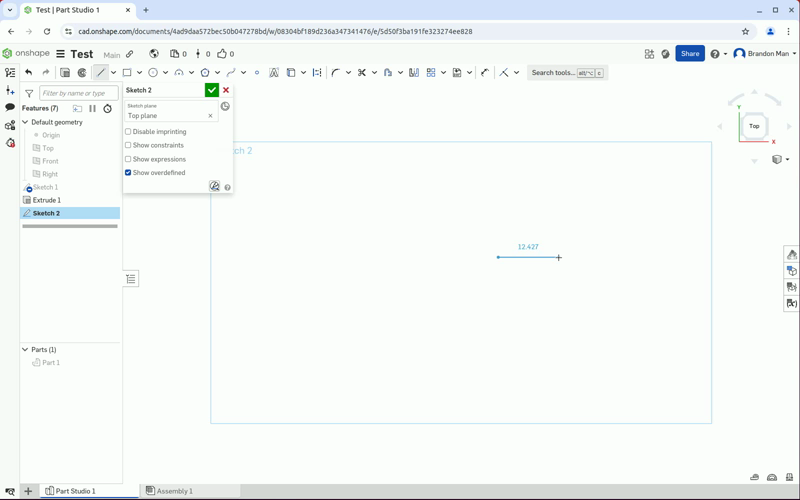
key_up(shift)
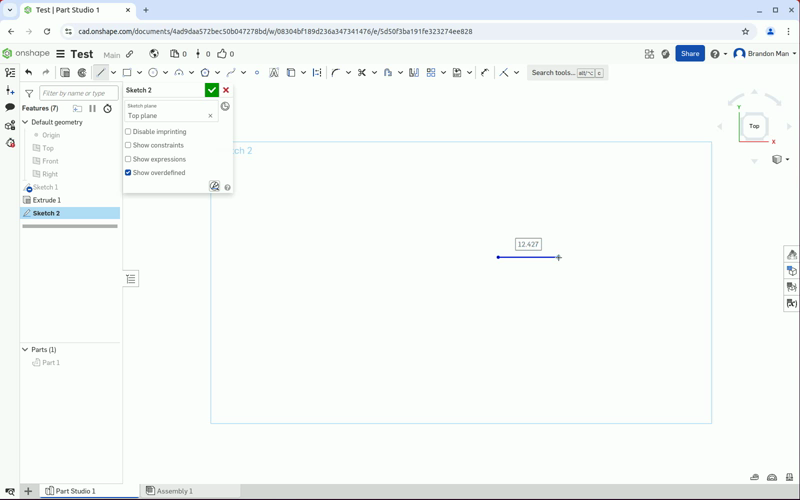
key_down(shift)
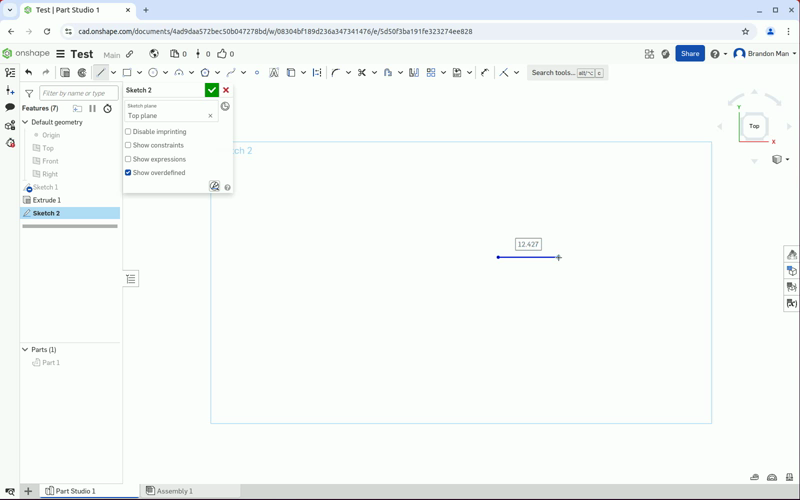
mouse_move(588, 257)
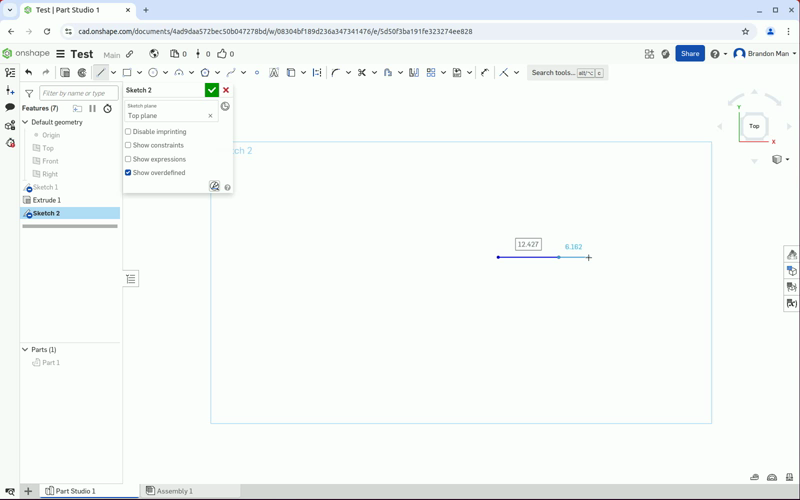
mouse_move(558, 221)
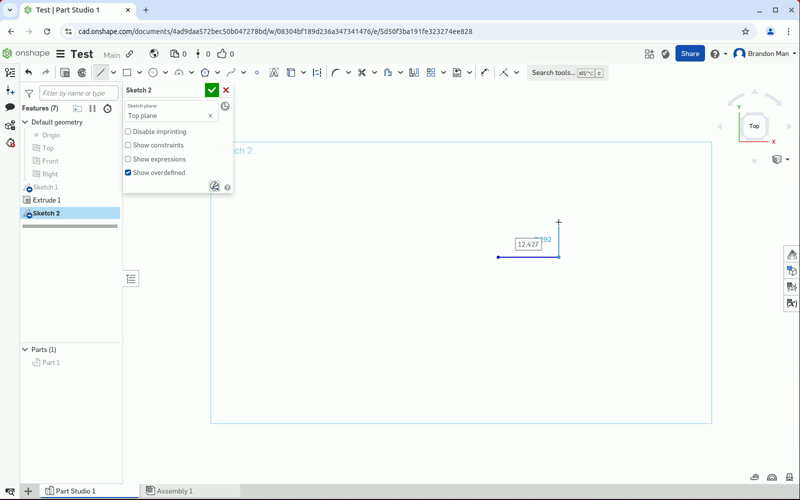
click(558, 221)
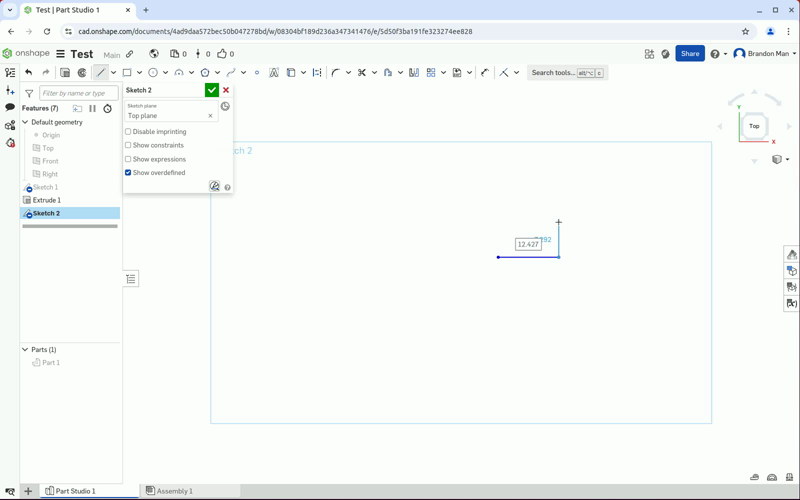
key_up(shift)
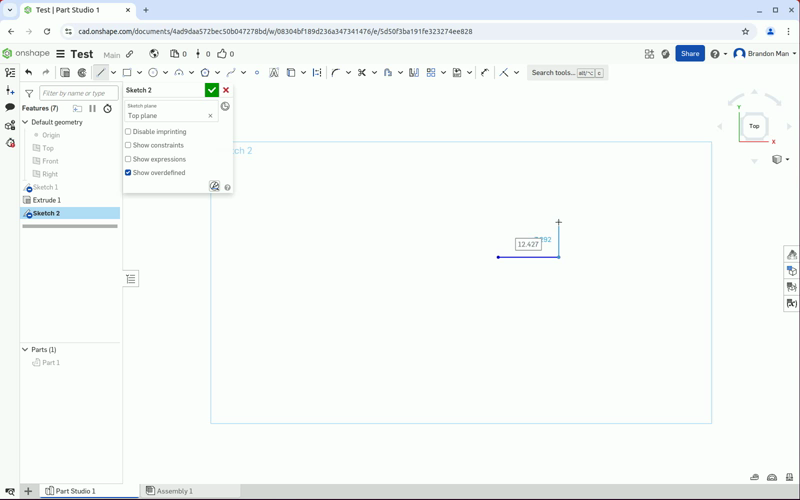
key_down(shift)
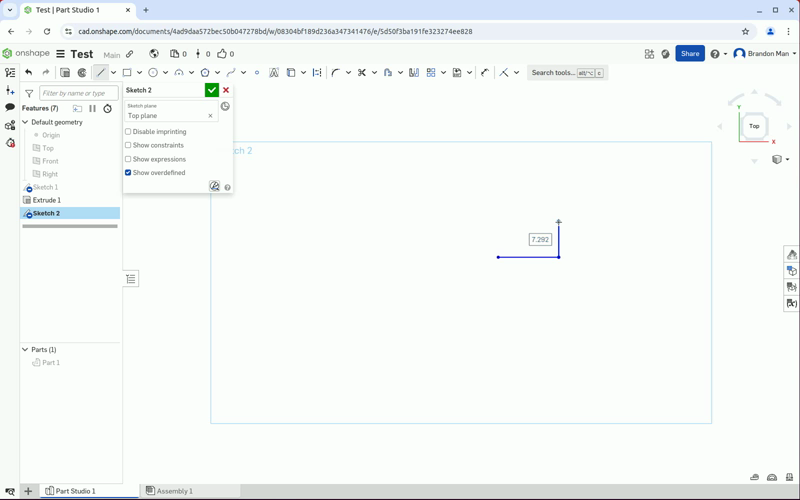
mouse_move(498, 221)
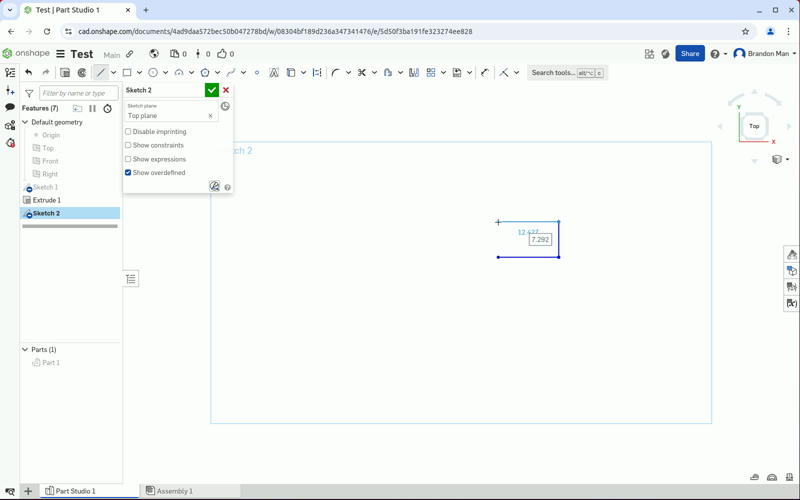
click(498, 221)
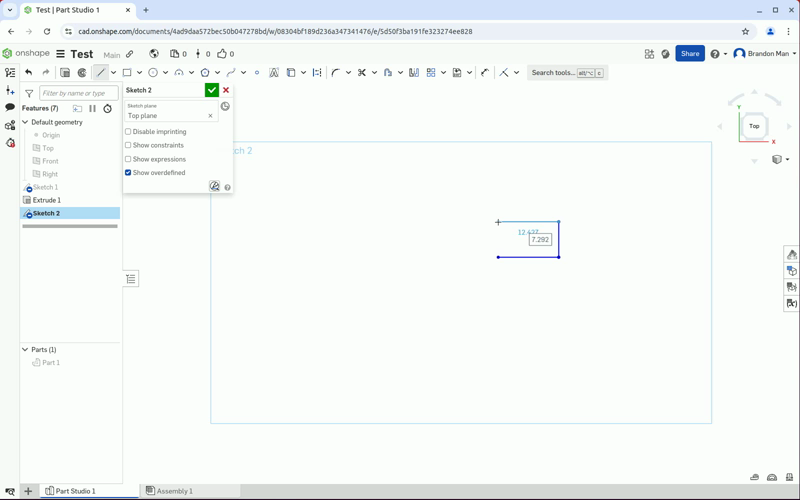
key_up(shift)
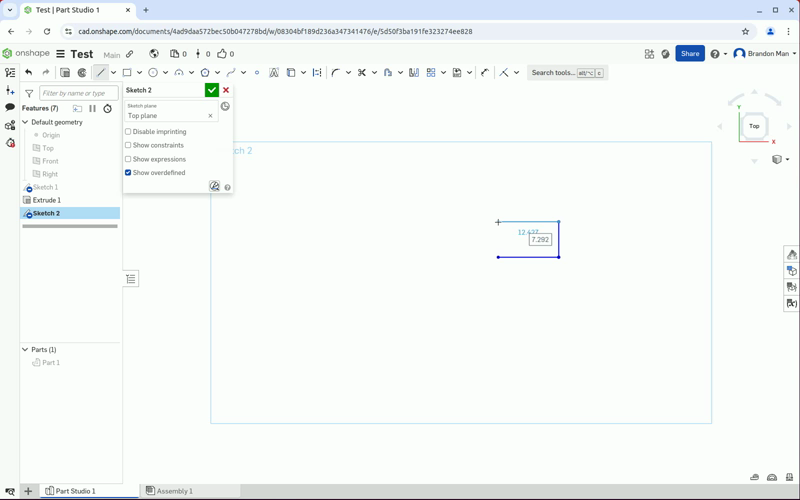
mouse_move(528, 221)
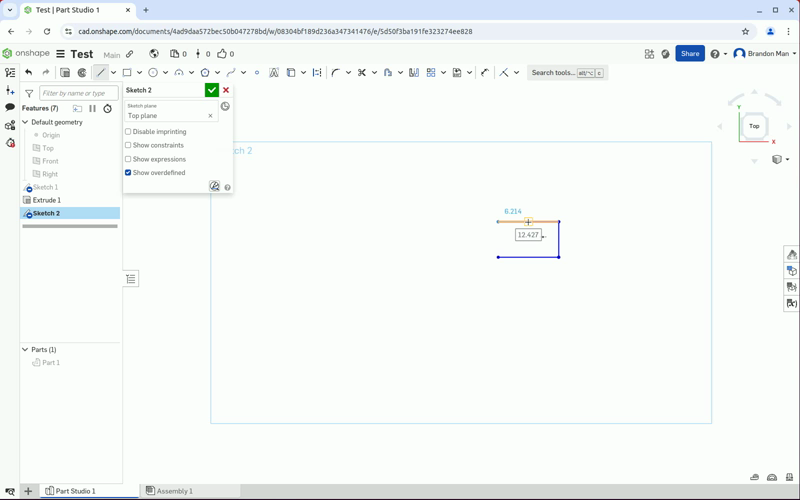
key_down(shift)
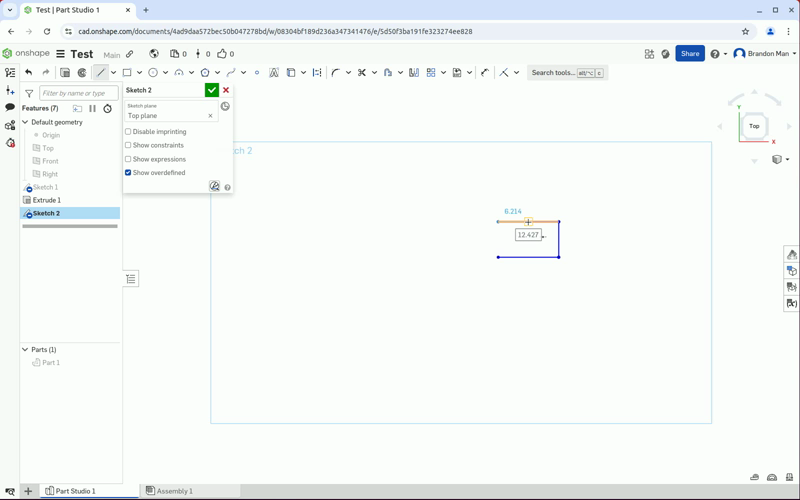
mouse_move(498, 257)
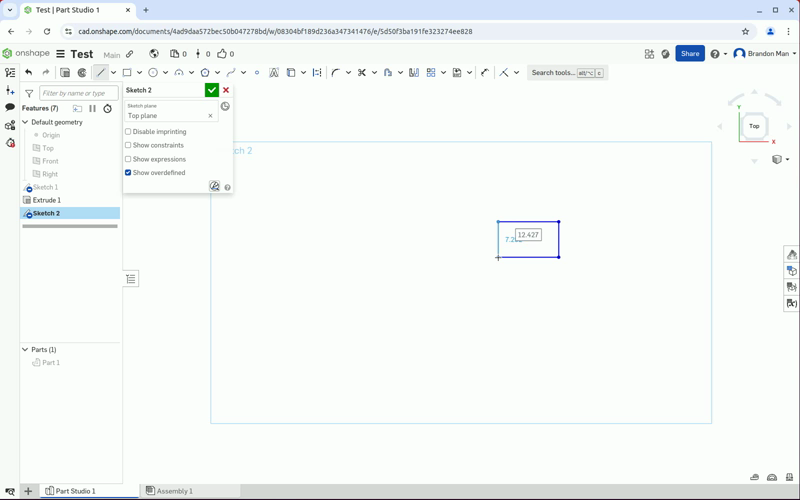
key_up(shift)
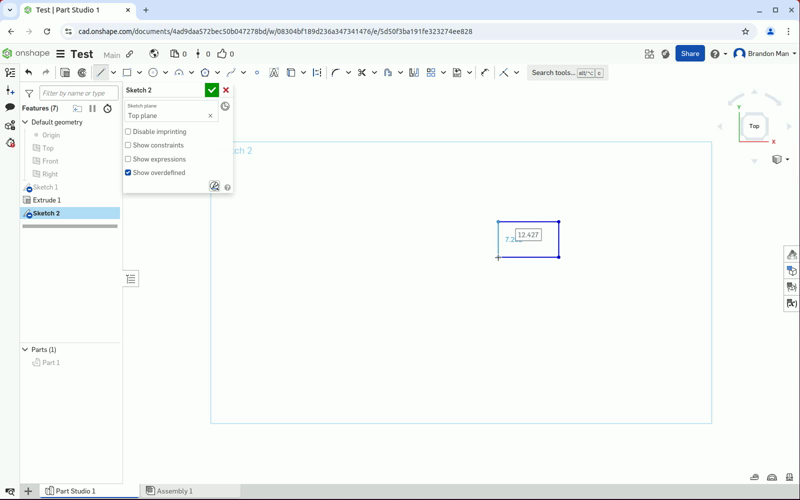
click(498, 257)
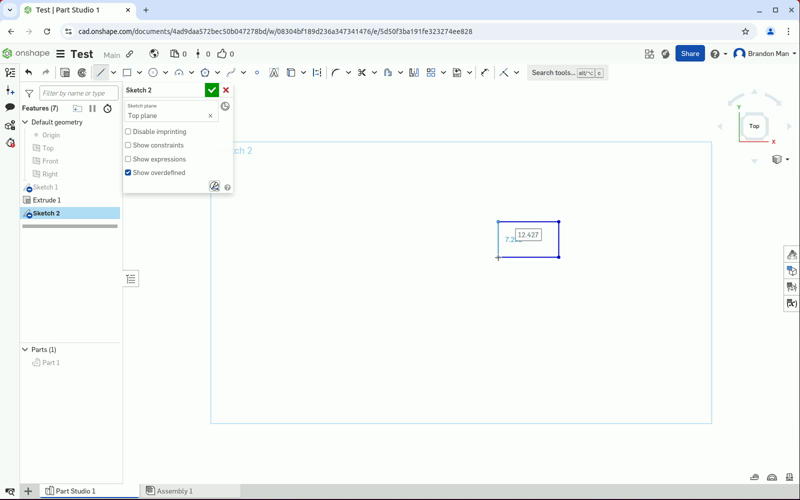
key(esc)
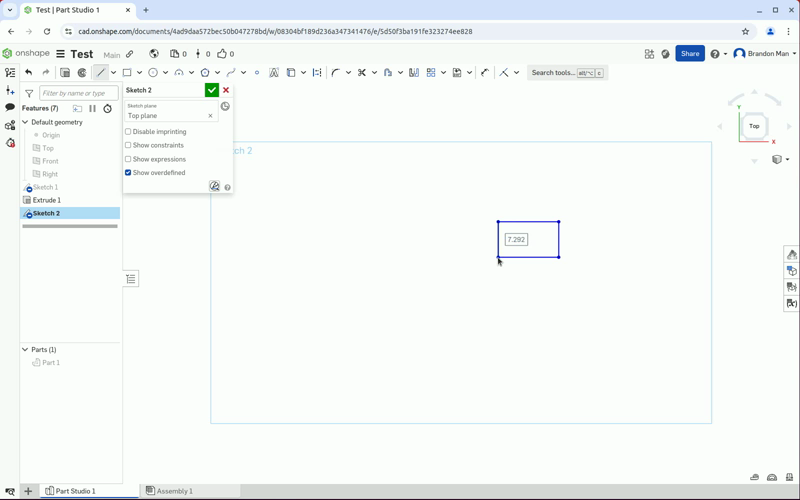
mouse_move(521, 244)
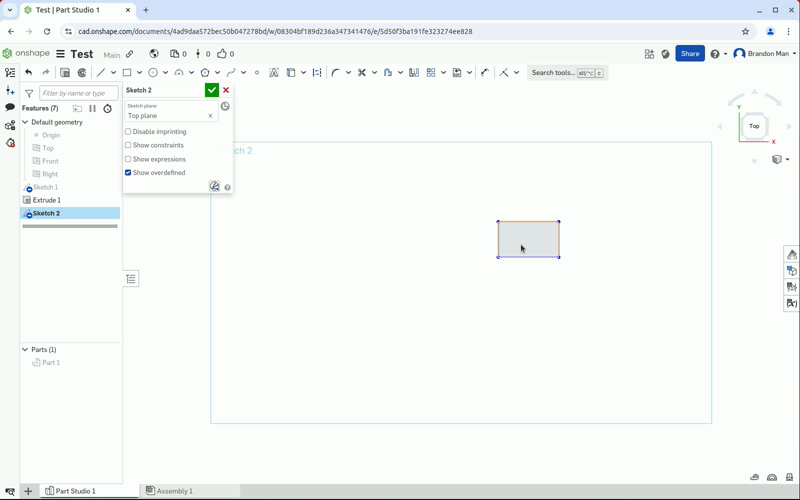
click(521, 244)
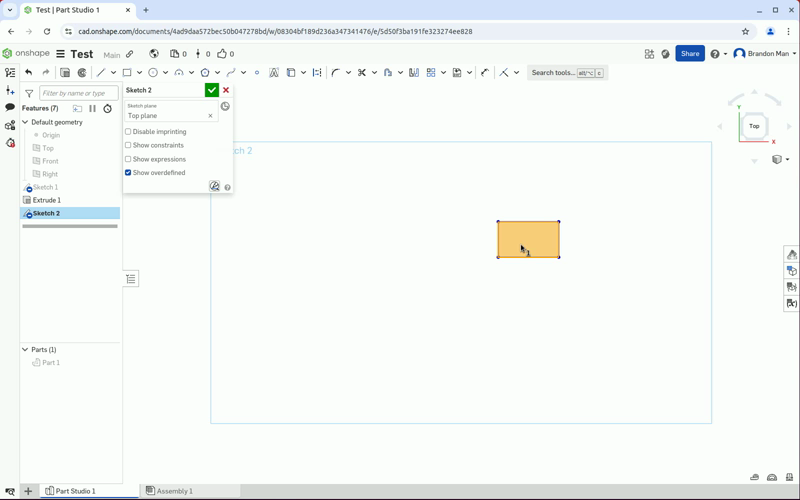
mouse_move(73, 352)
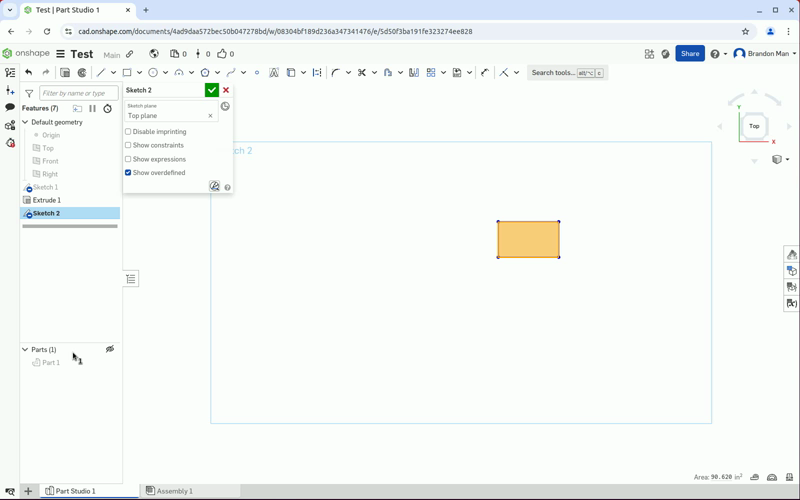
key(shift+y)
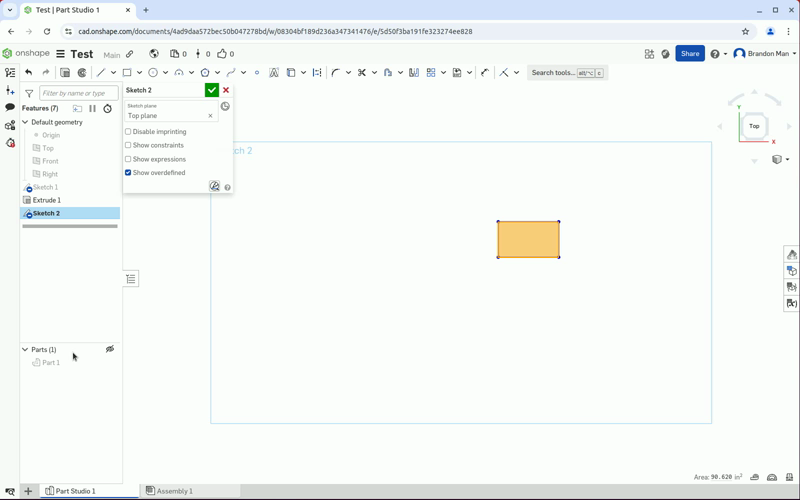
key(shift+e)
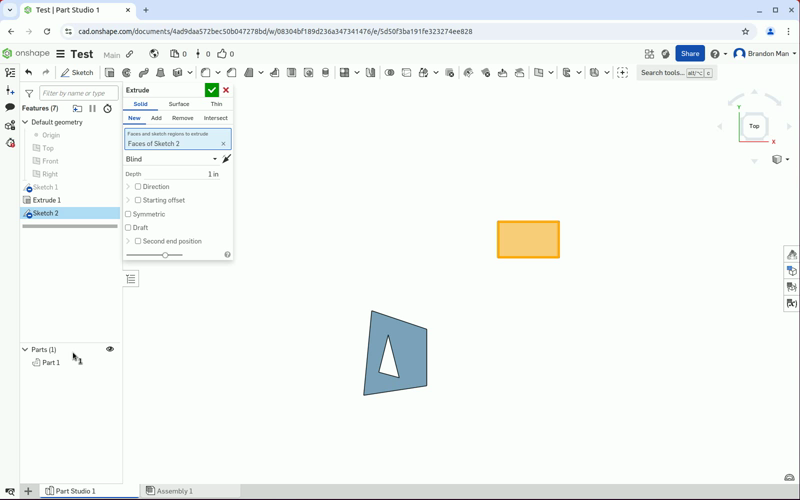
mouse_move(143, 106)
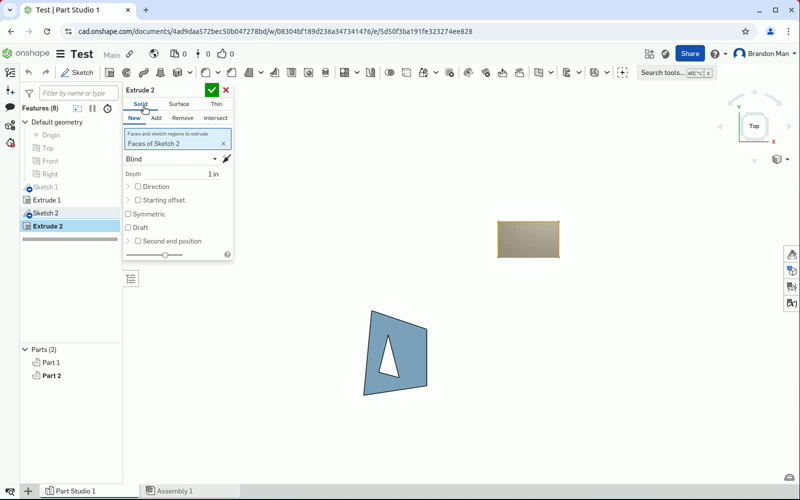
click(143, 106)
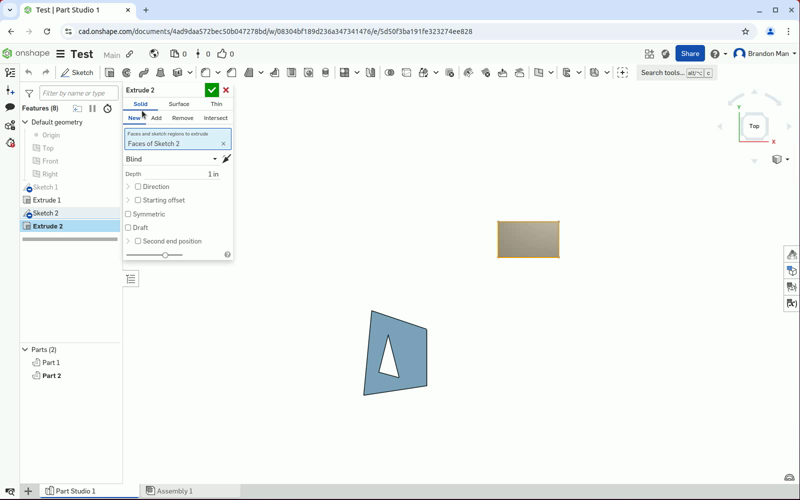
mouse_move(137, 120)
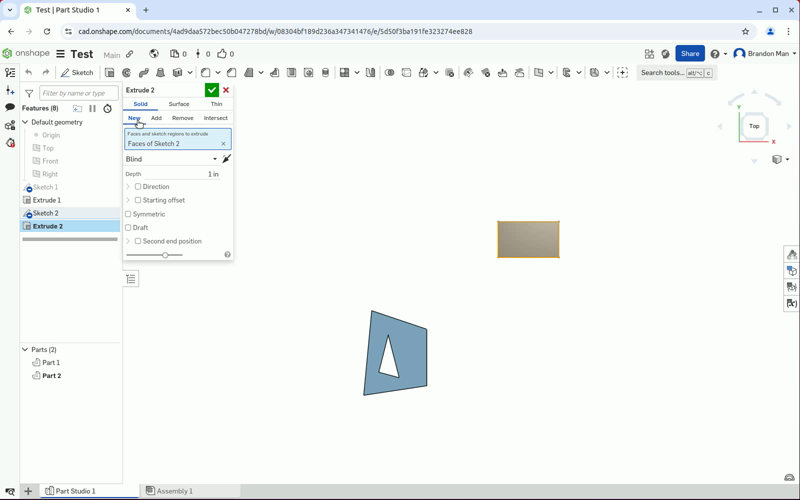
click(137, 120)
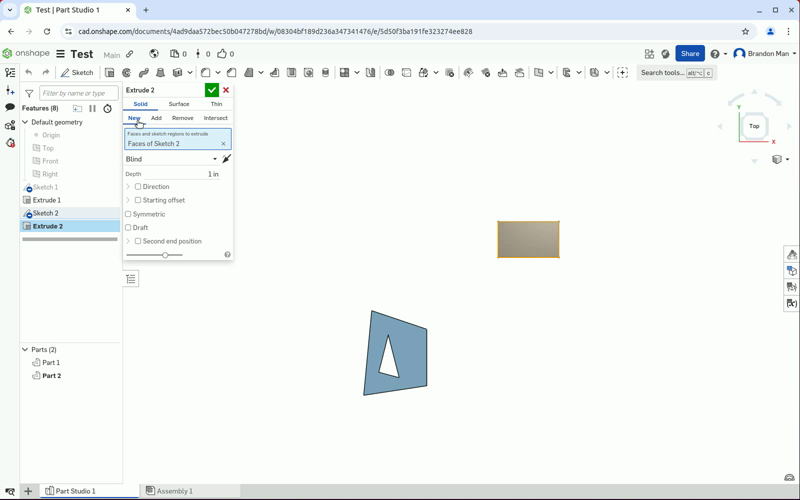
key(tab, 4)
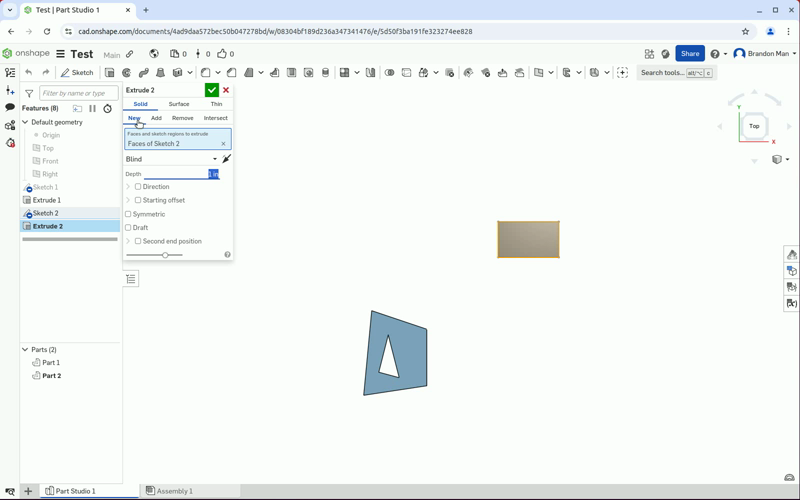
text(8.425)
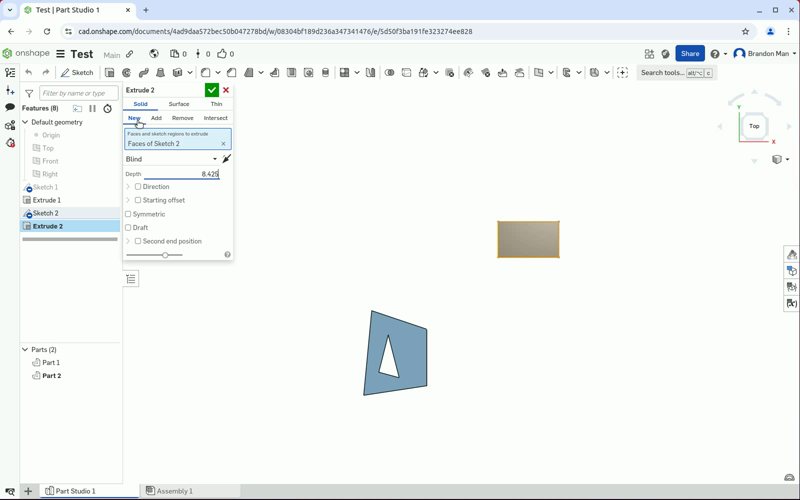
key(enter)
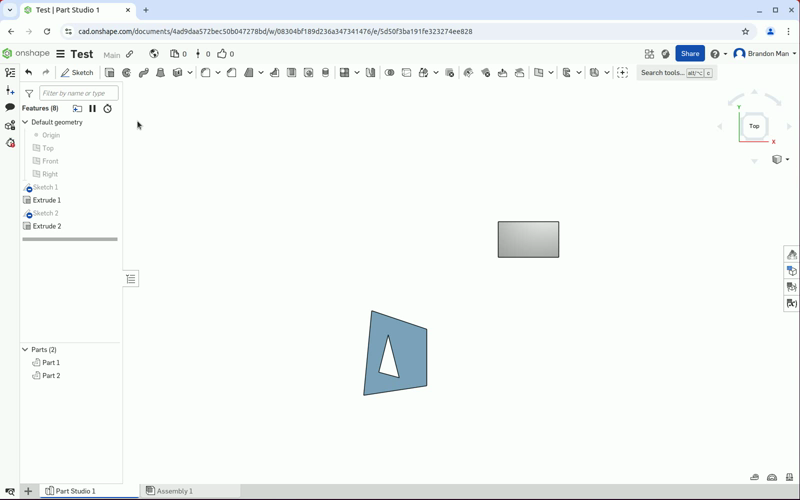
key(shift+h)
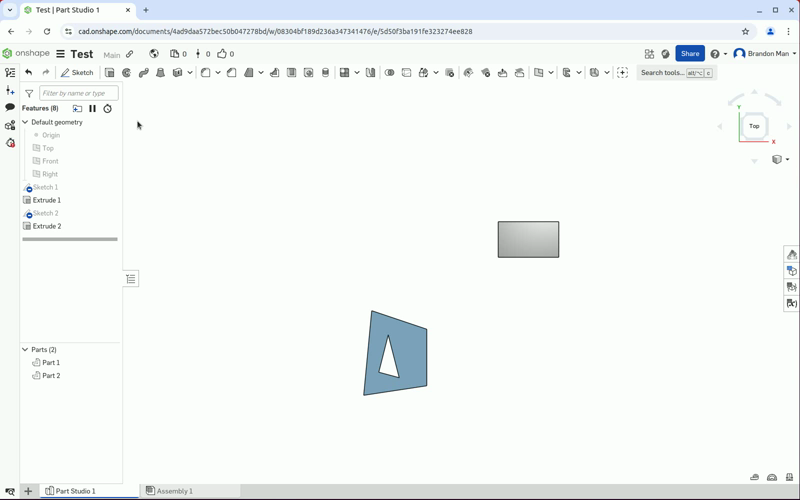
key(shift+h)
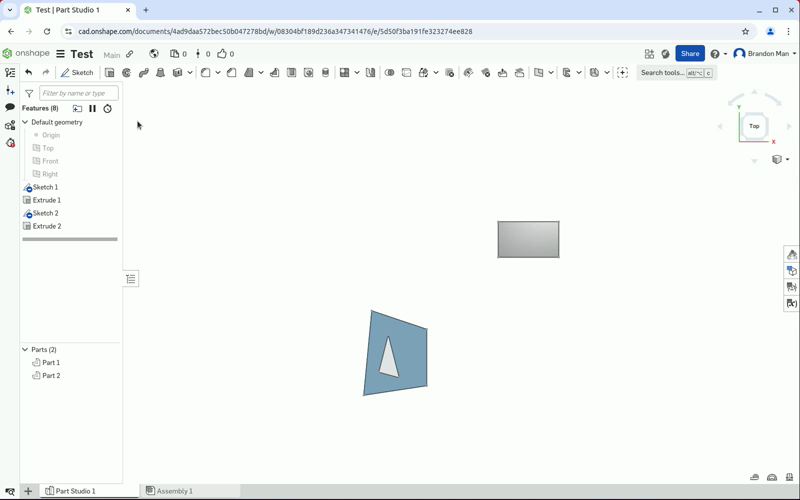
key(shift+7)
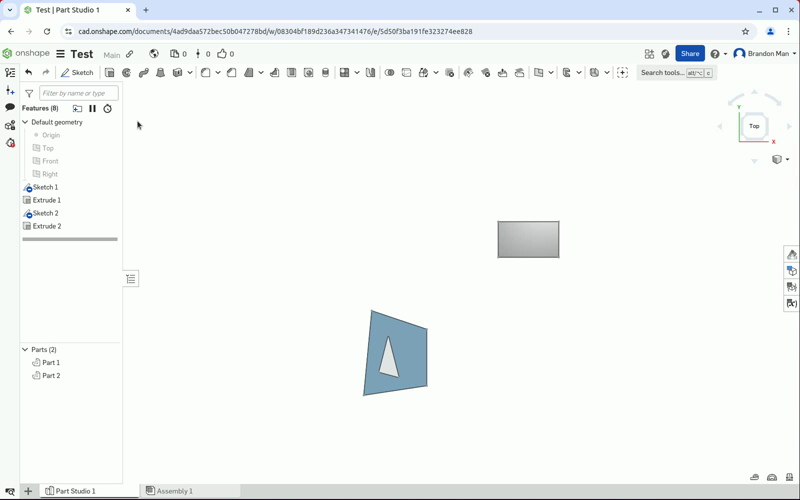
key(up, 3)
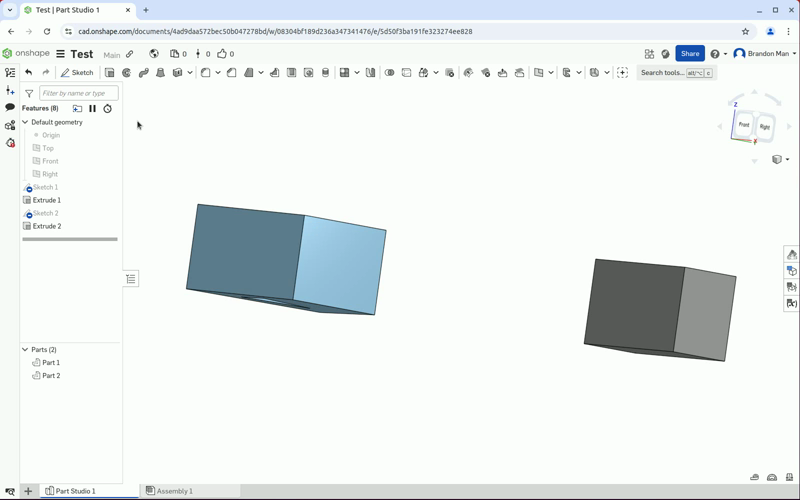
key(left, 3)
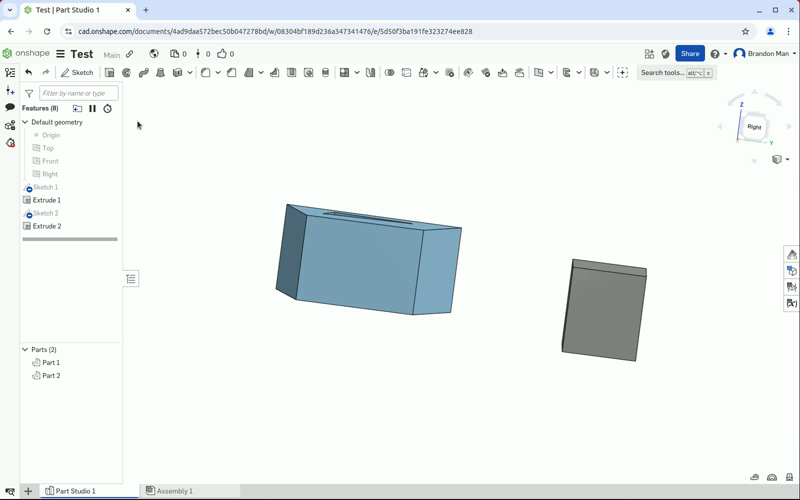
key(right, 3)
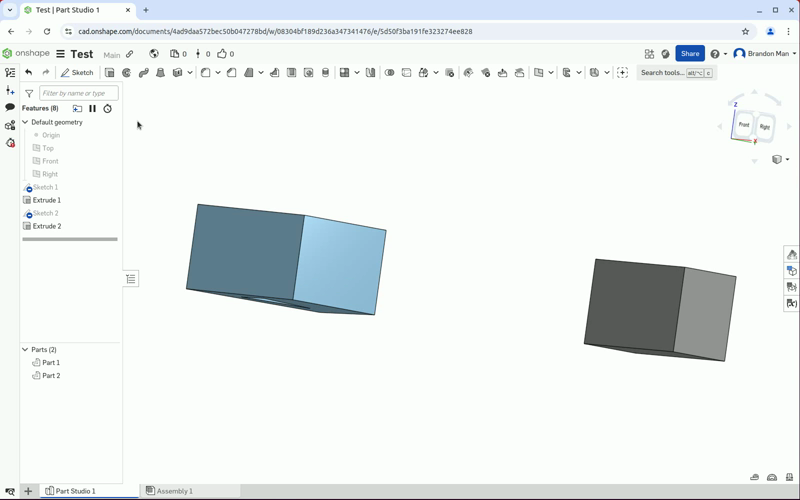
key(down, 3)
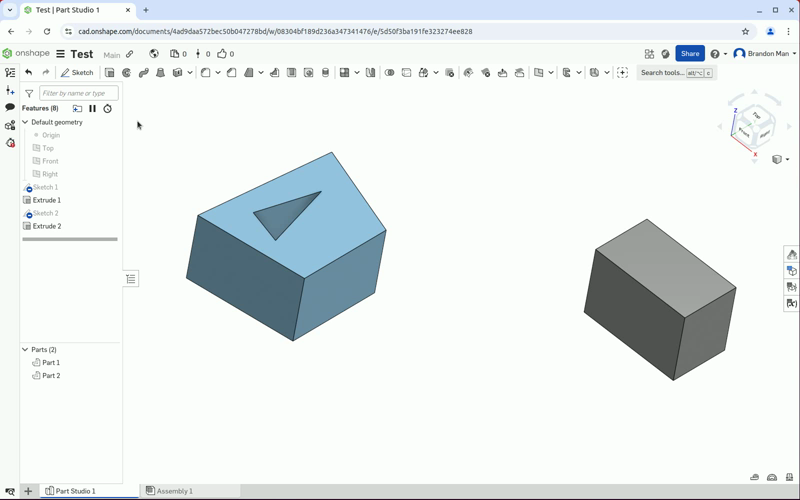
mouse_move(73, 189)
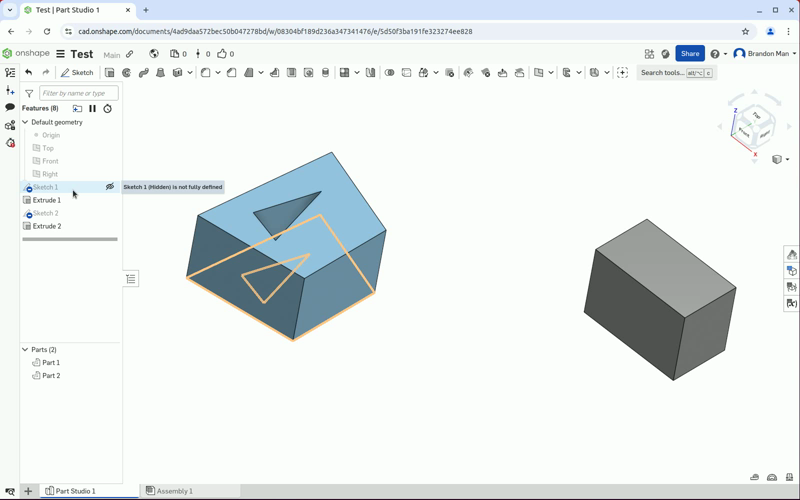
click(73, 189)